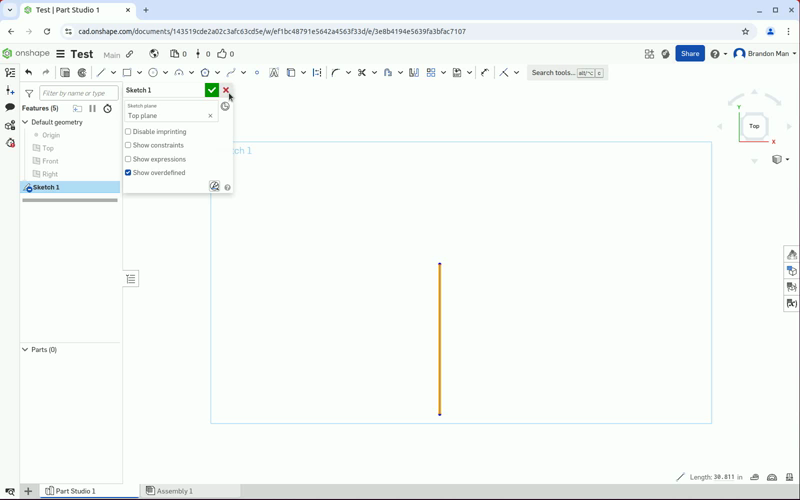
key(shift+h)
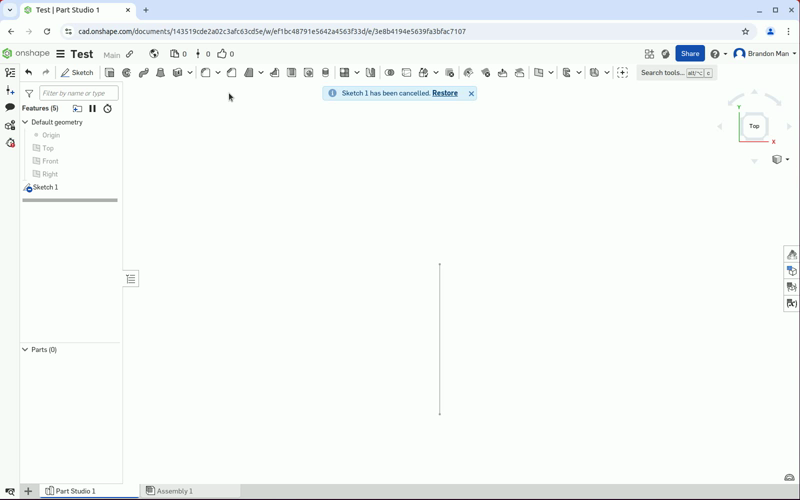
mouse_move(73, 352)
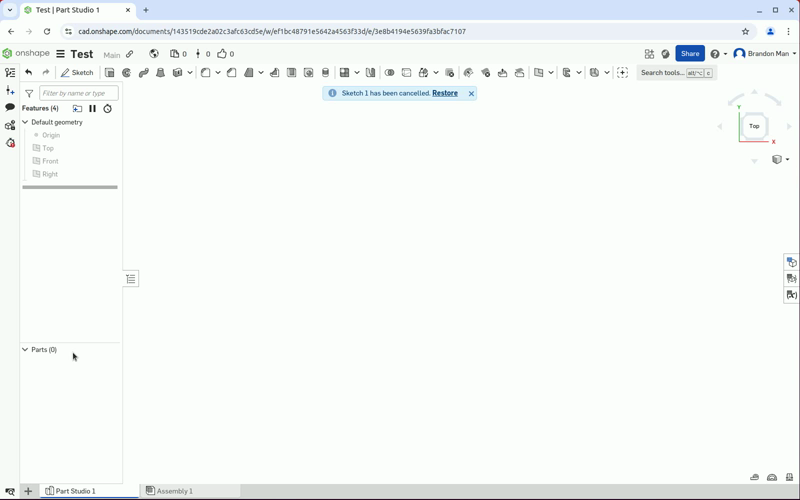
key(y)
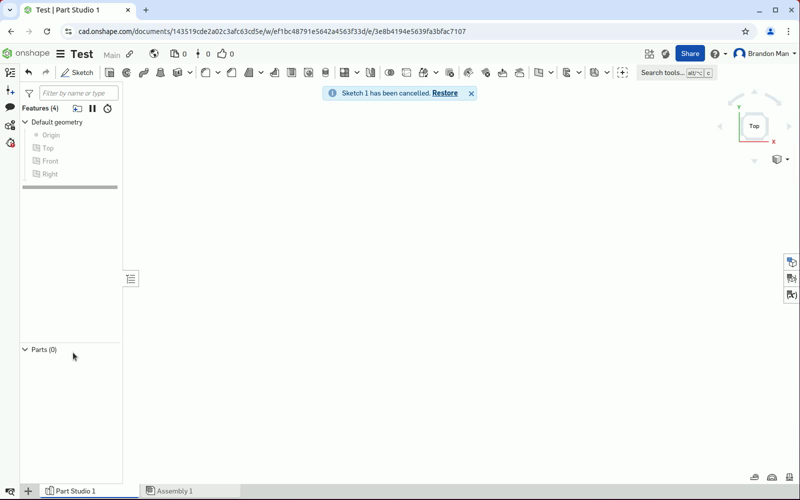
key(shift+p)
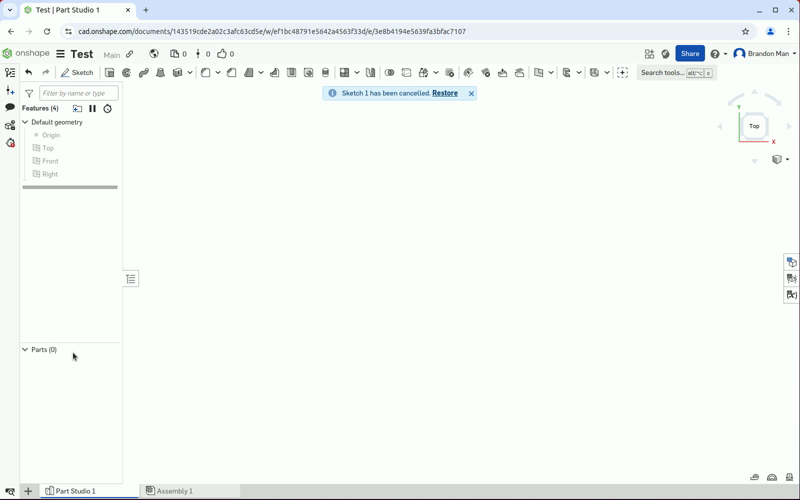
key(space)
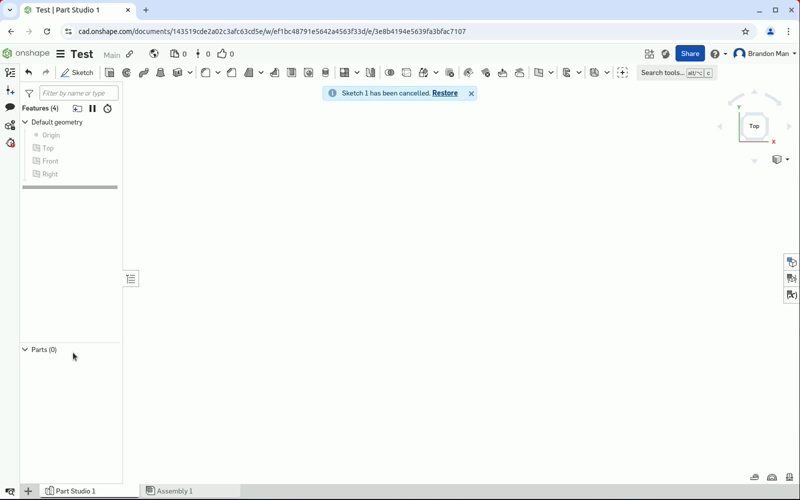
key_down(shift)
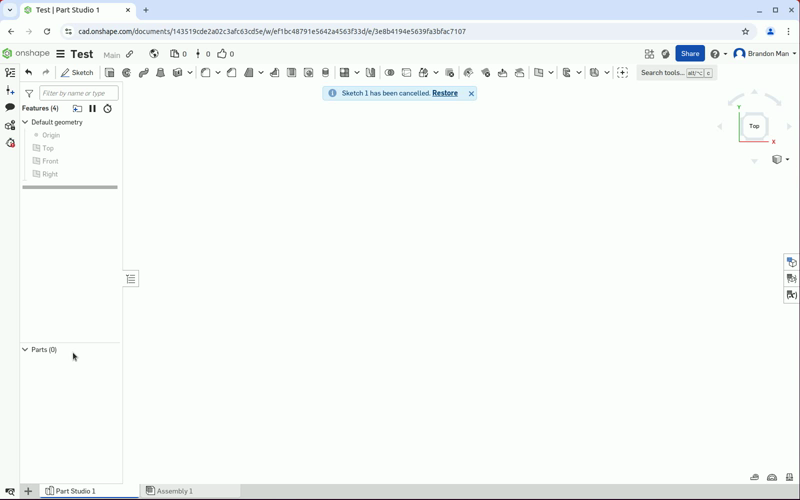
key(up)
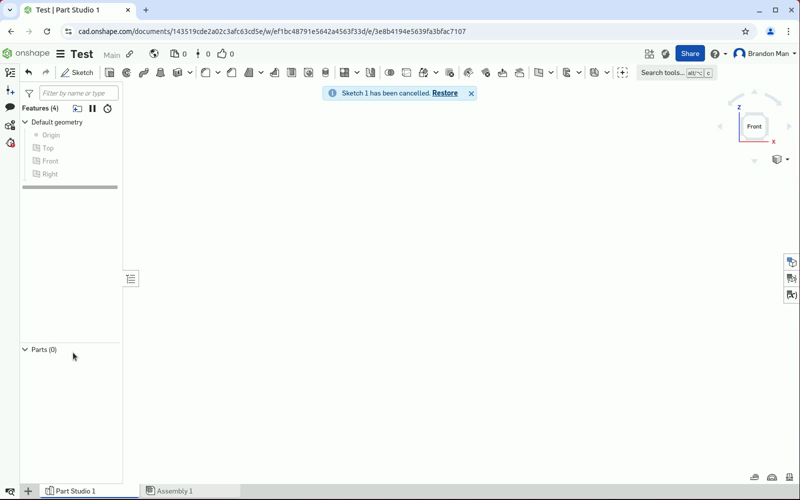
key_up(shift)
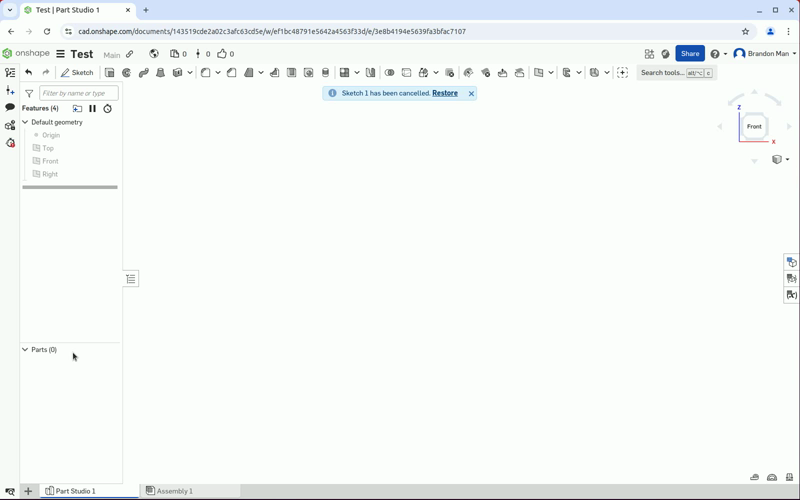
mouse_move(73, 352)
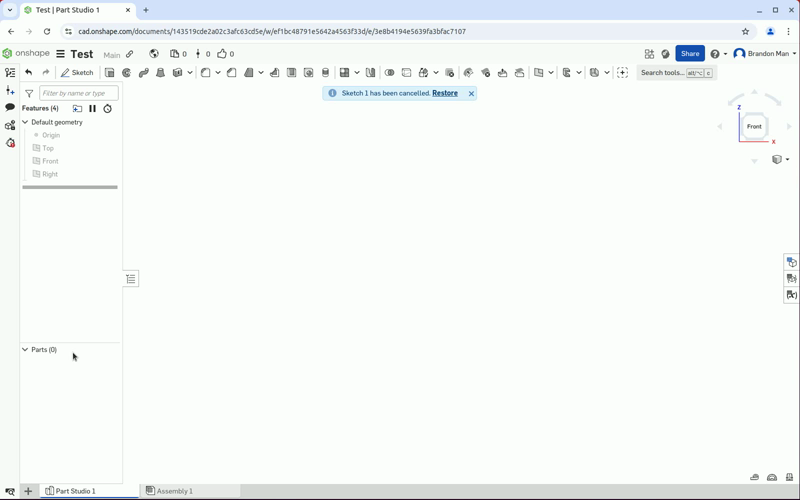
key(shift+y)
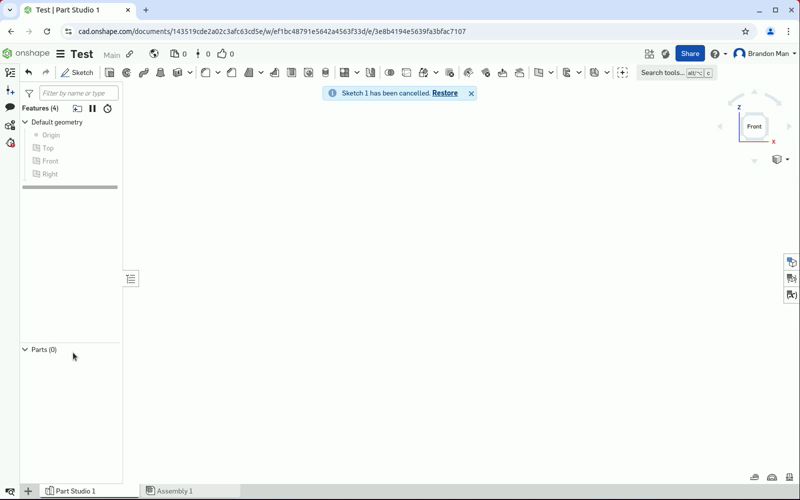
key(shift+s)
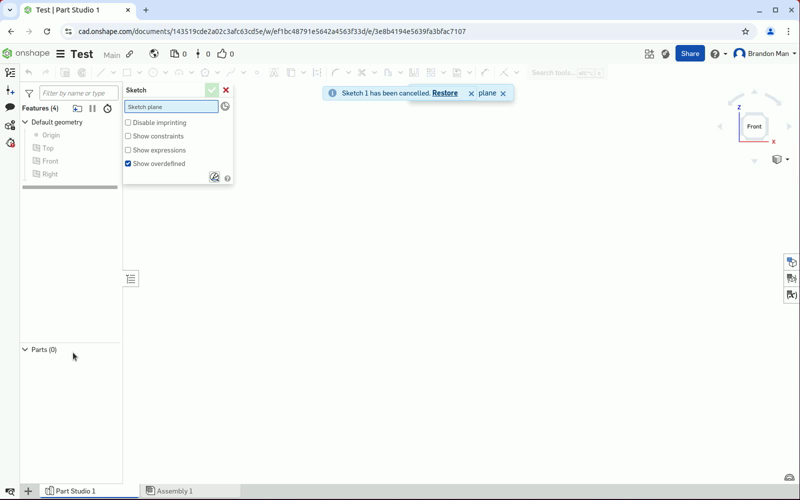
mouse_move(73, 163)
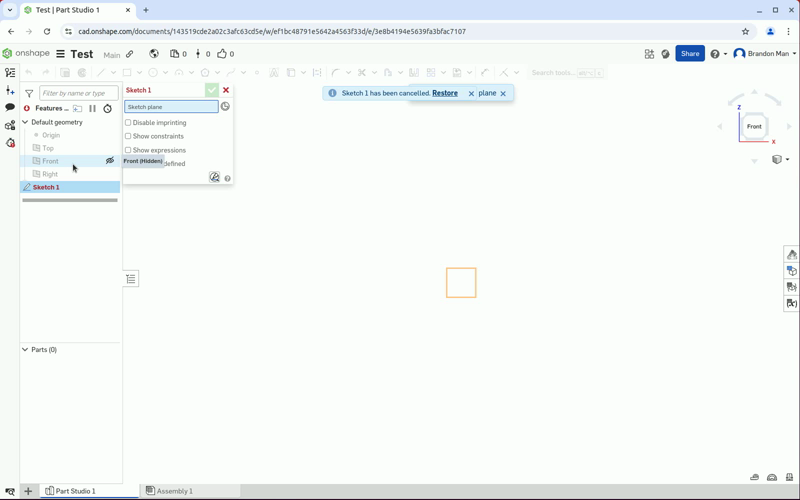
click(73, 163)
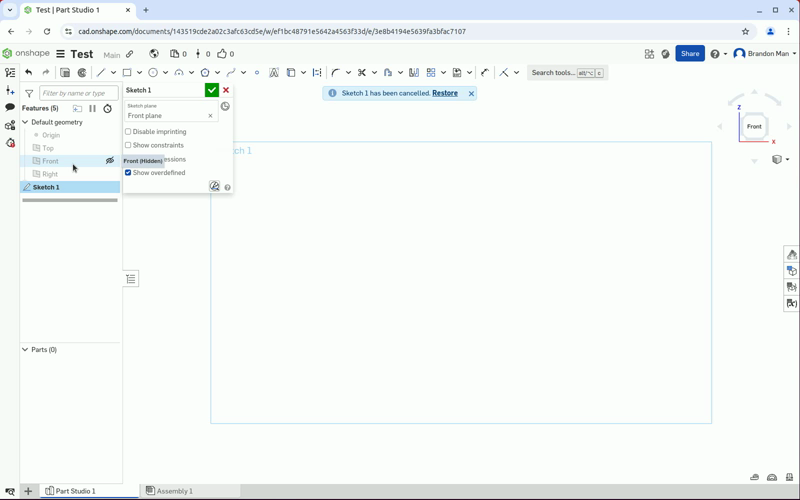
mouse_move(73, 352)
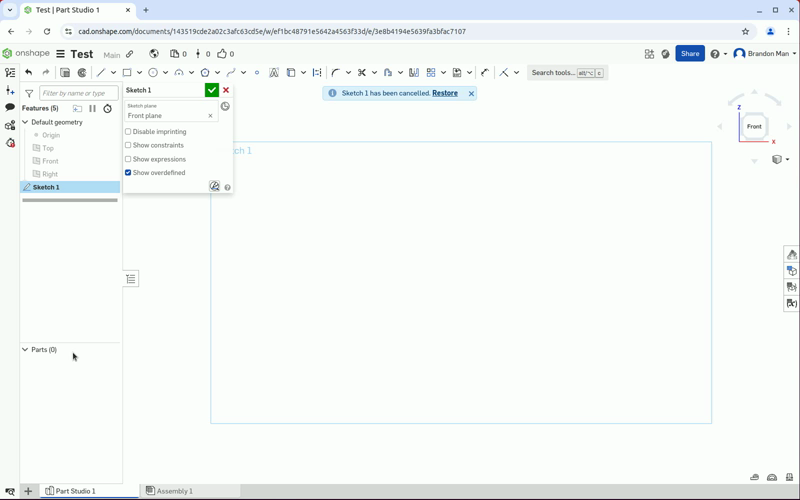
key(y)
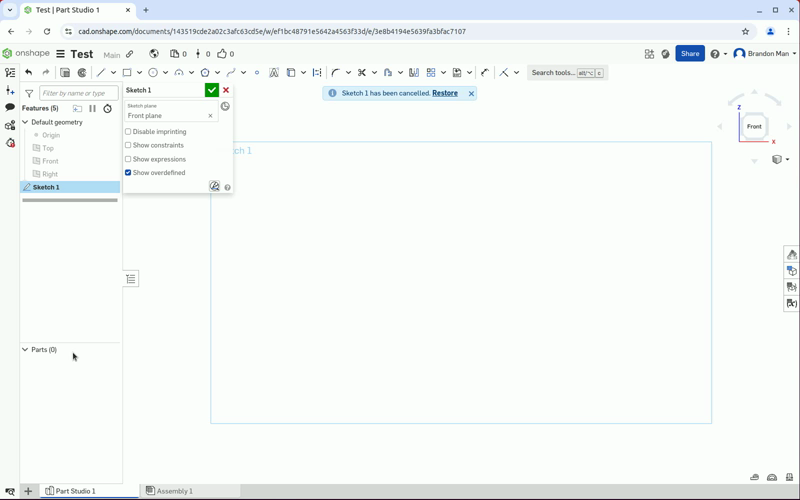
key(c)
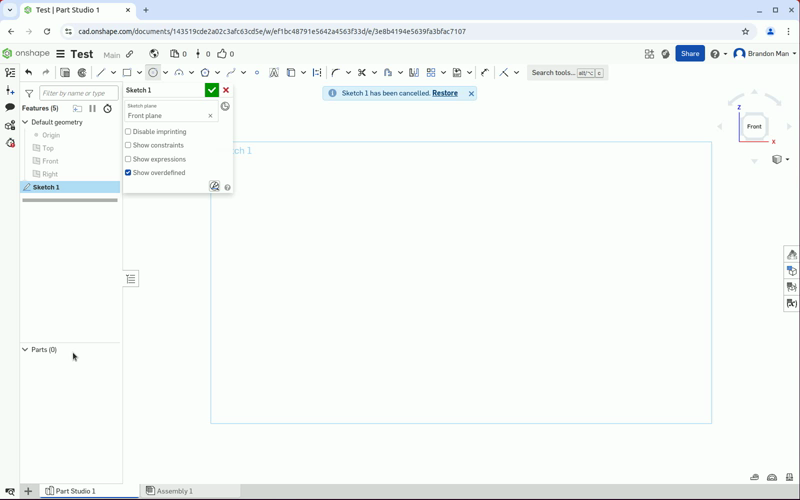
key_down(shift)
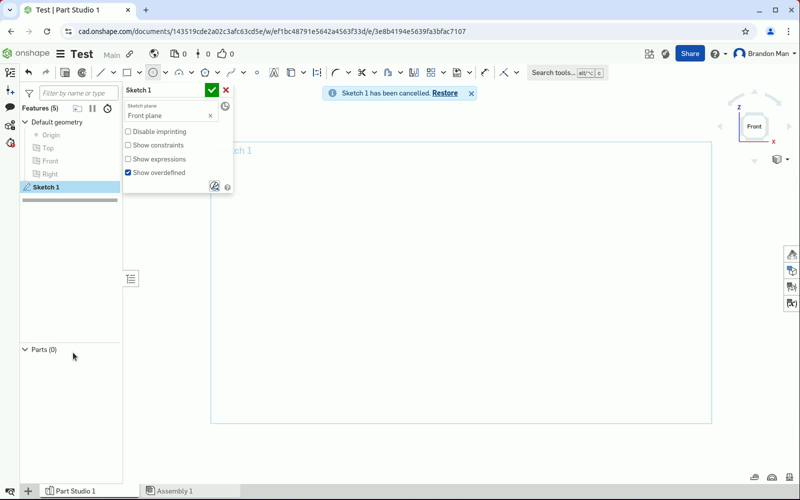
mouse_move(461, 282)
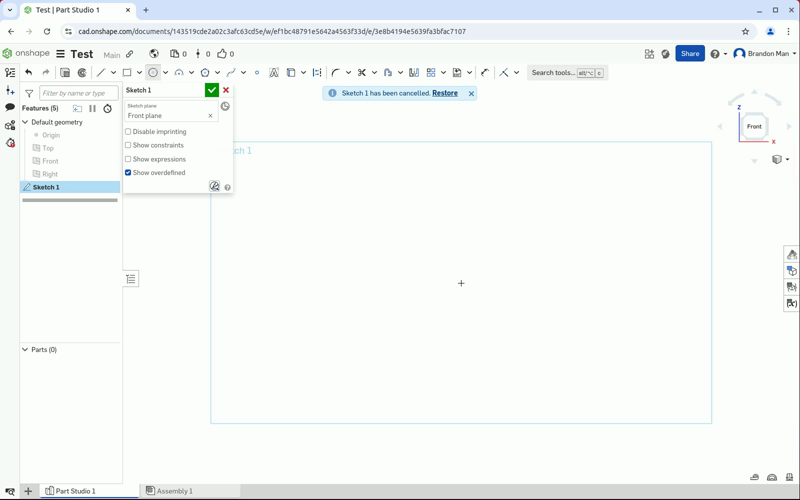
click(461, 282)
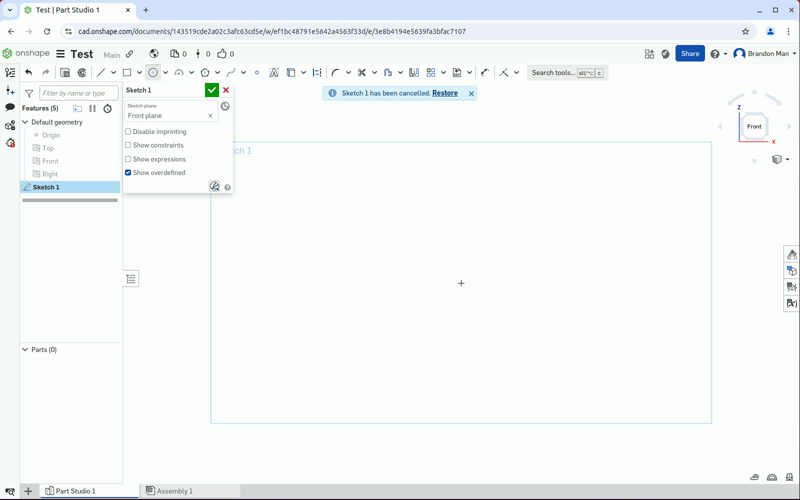
key_up(shift)
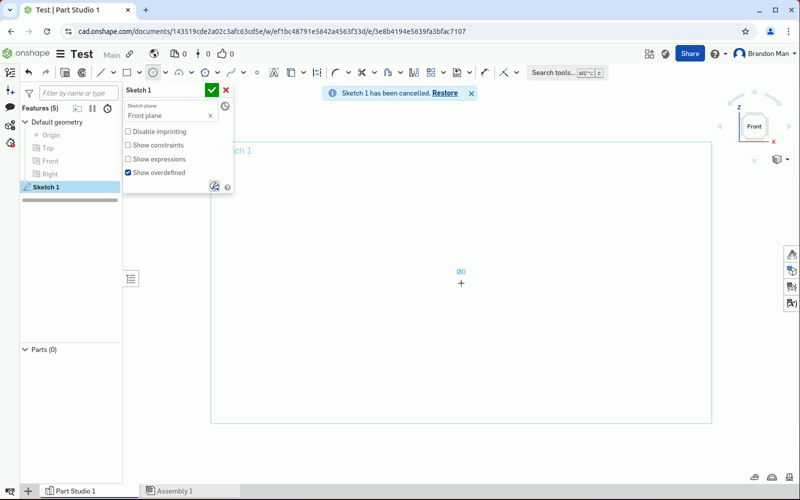
mouse_move(562, 282)
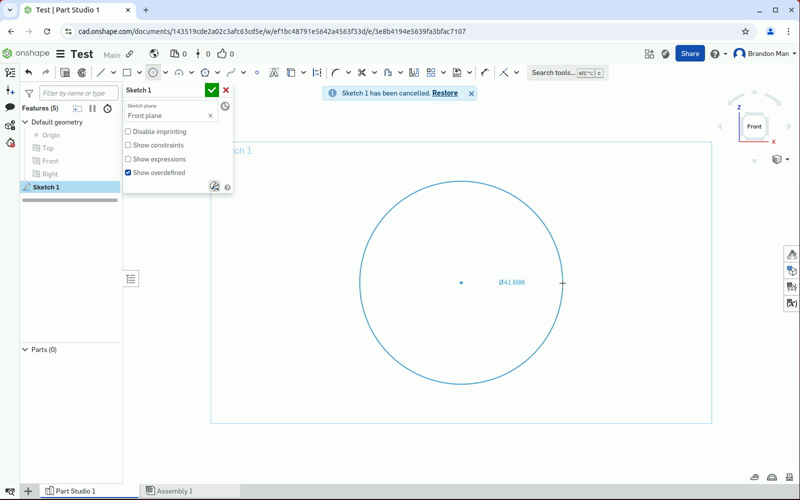
click(562, 282)
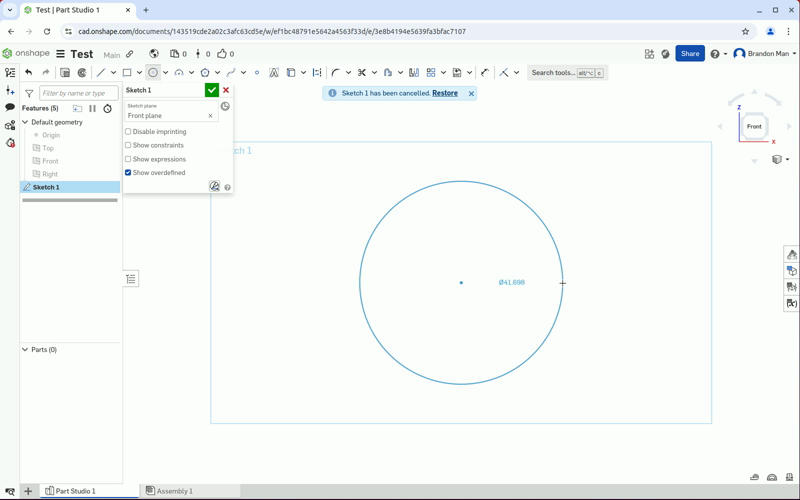
key(esc)
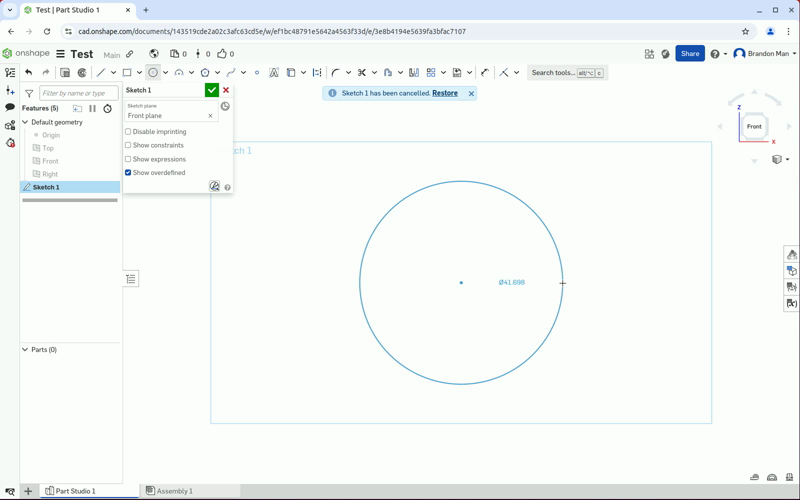
key(c)
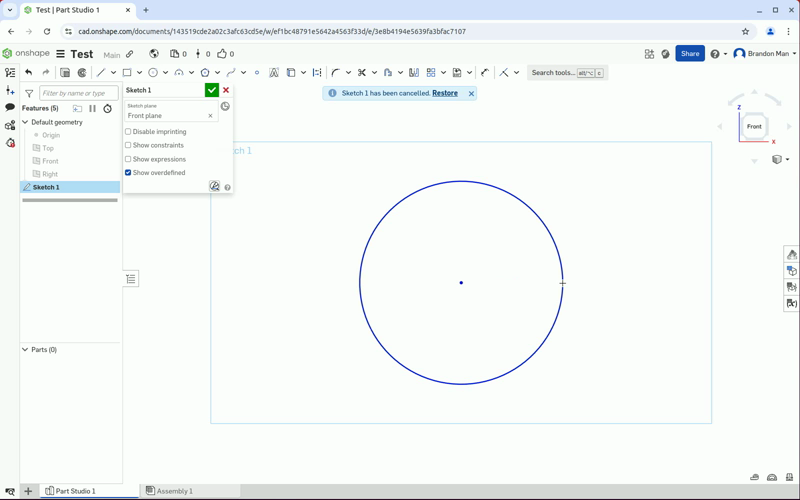
key_down(shift)
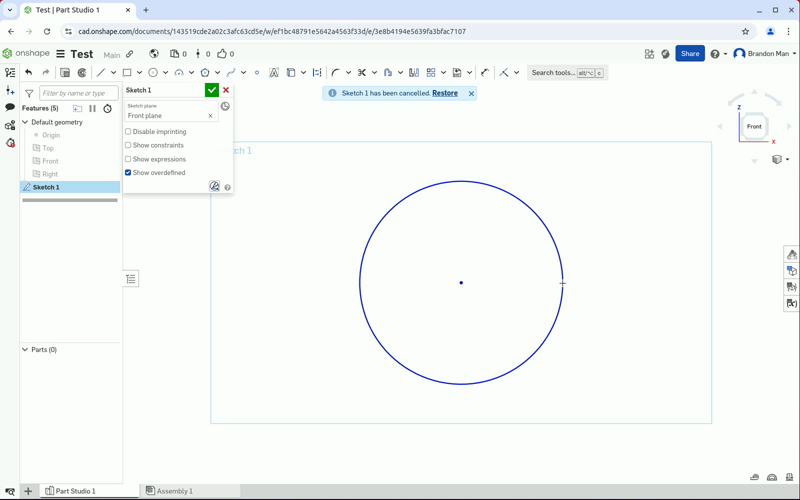
mouse_move(461, 282)
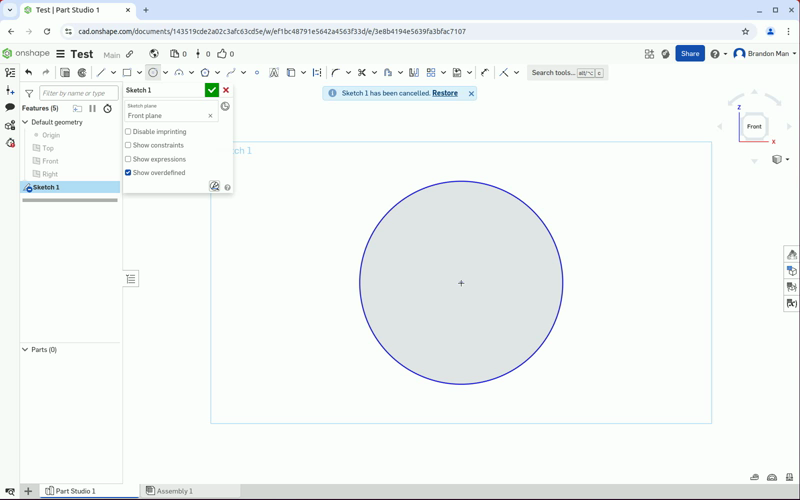
click(461, 282)
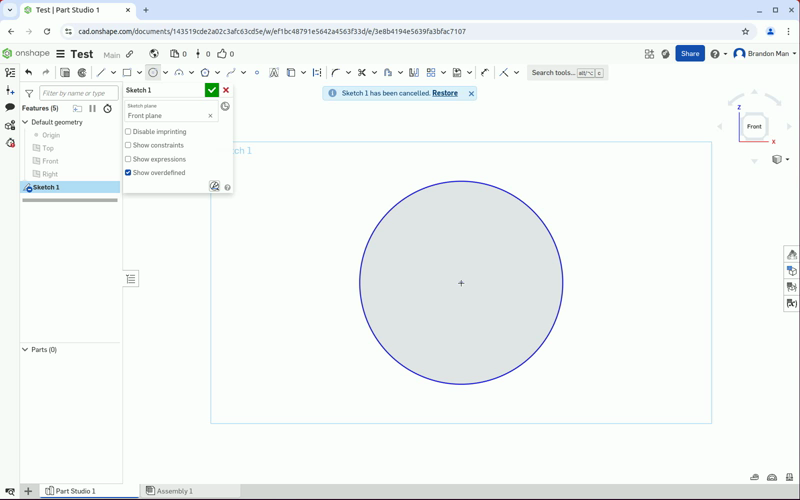
key_up(shift)
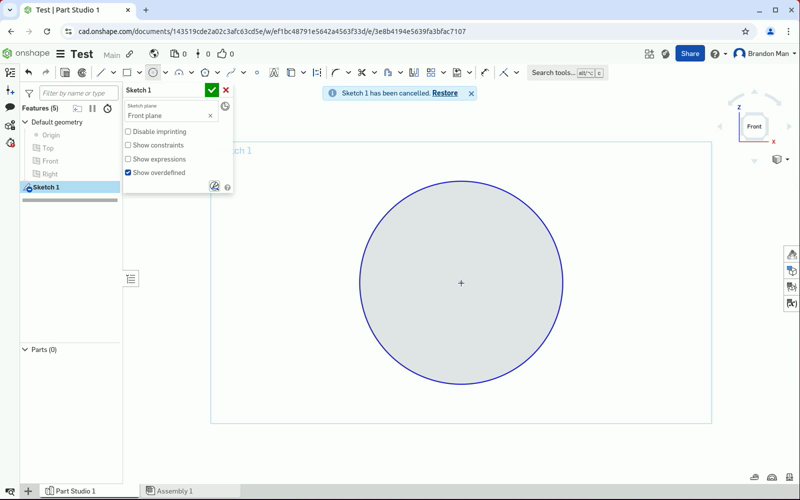
mouse_move(554, 282)
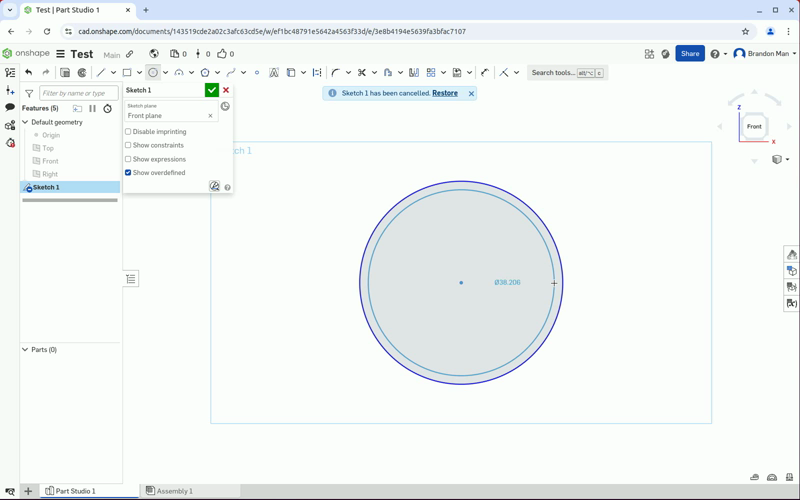
click(554, 282)
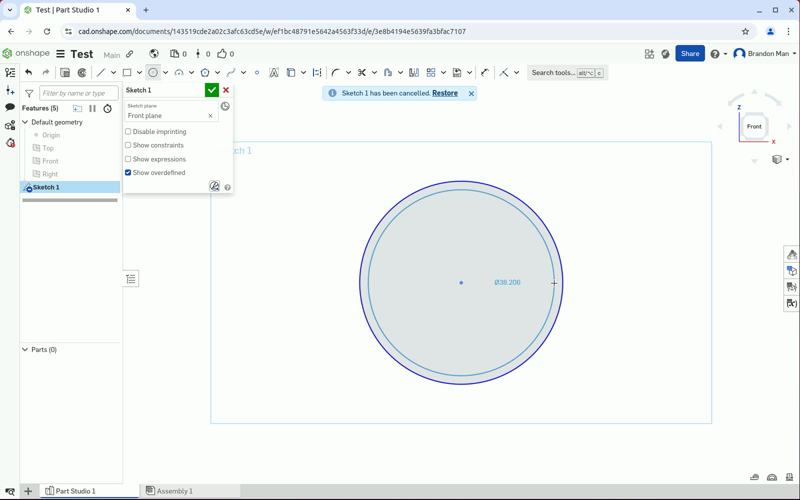
key(esc)
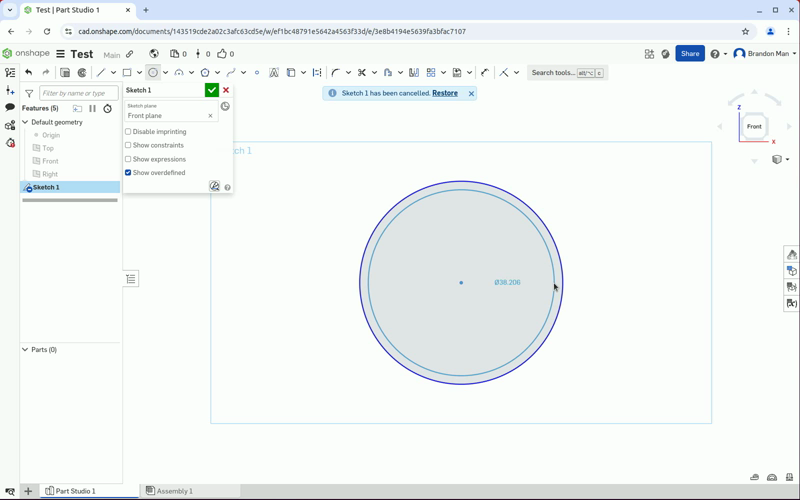
mouse_move(394, 352)
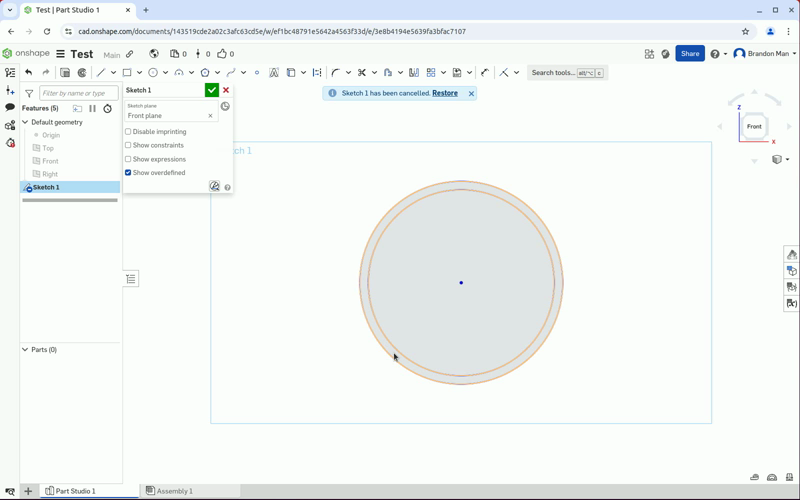
click(394, 352)
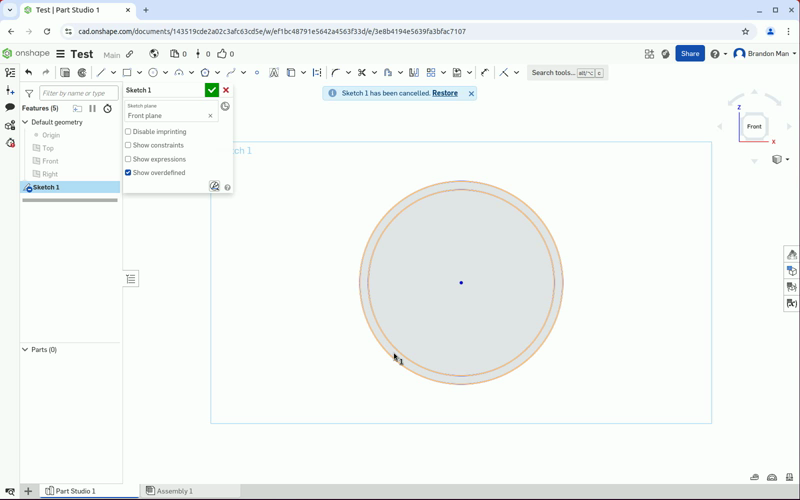
mouse_move(73, 352)
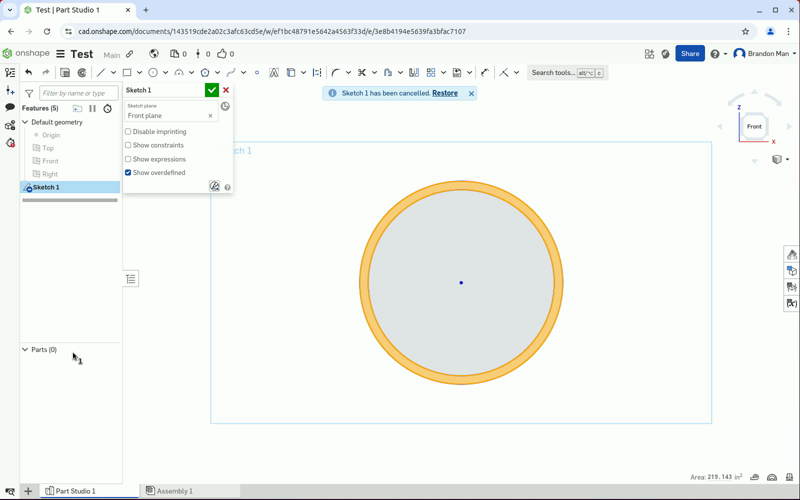
key(shift+y)
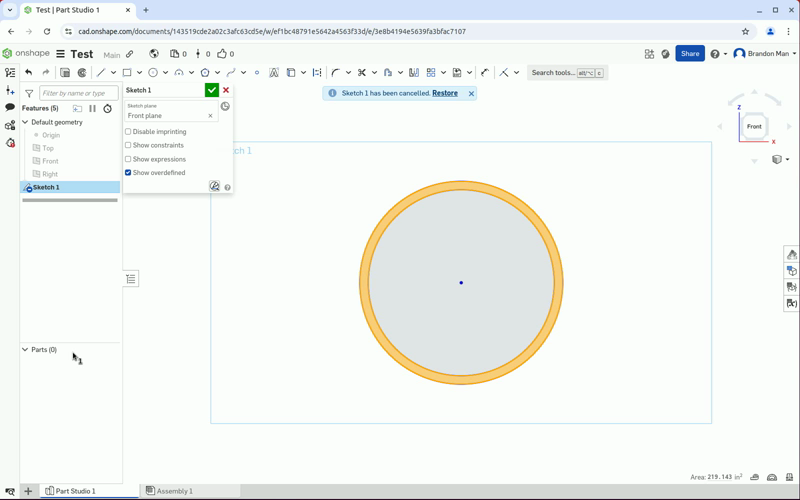
key(shift+e)
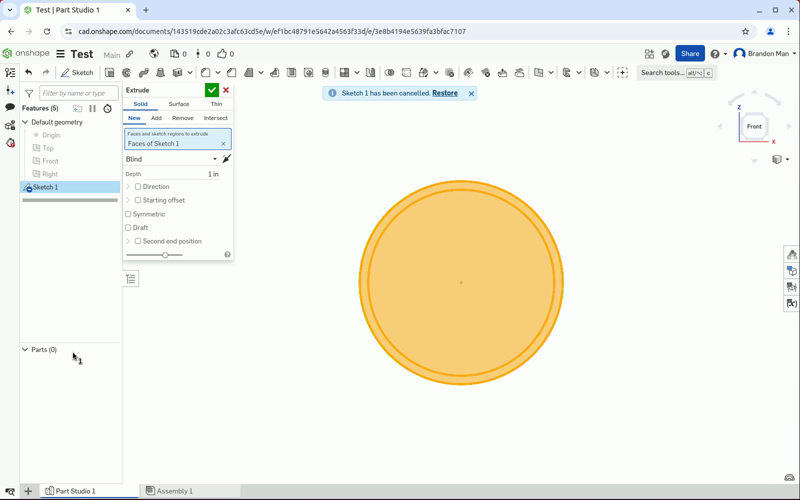
mouse_move(143, 106)
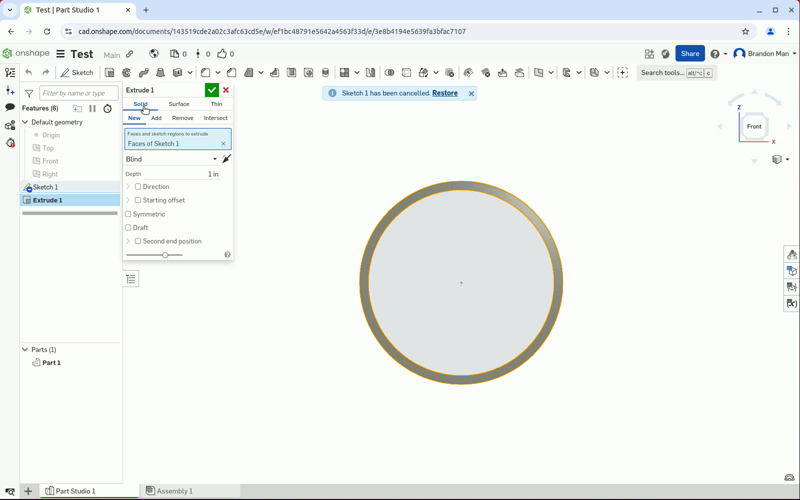
click(143, 106)
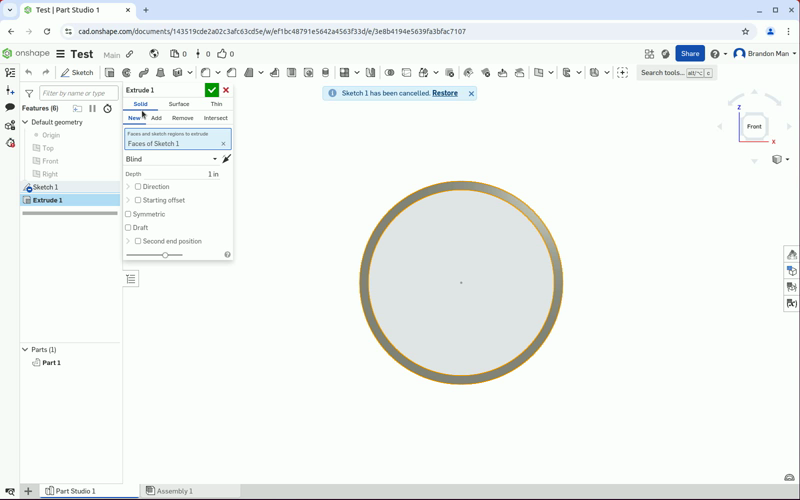
mouse_move(137, 120)
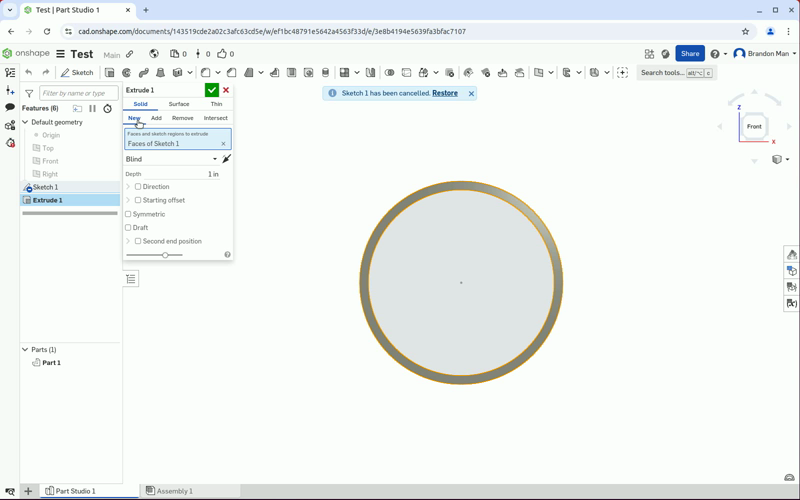
click(137, 120)
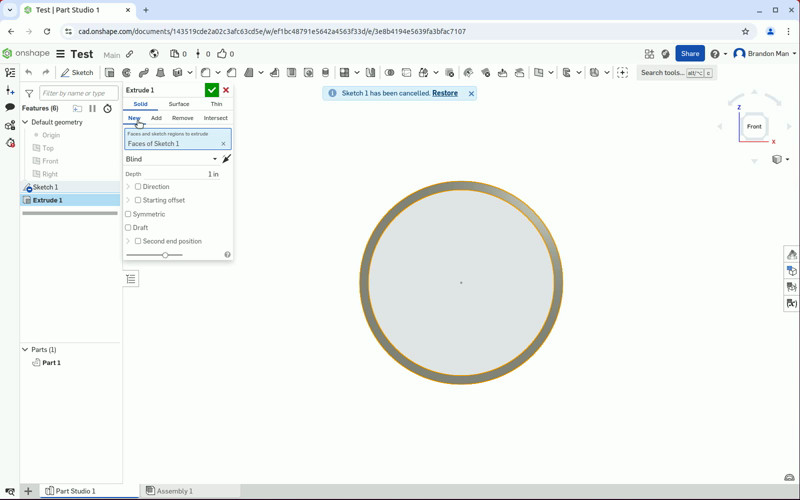
key(tab, 4)
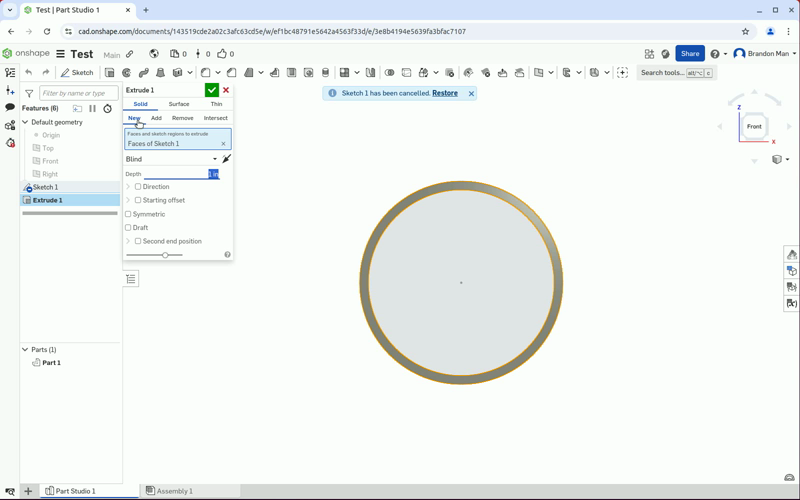
text(1.444)
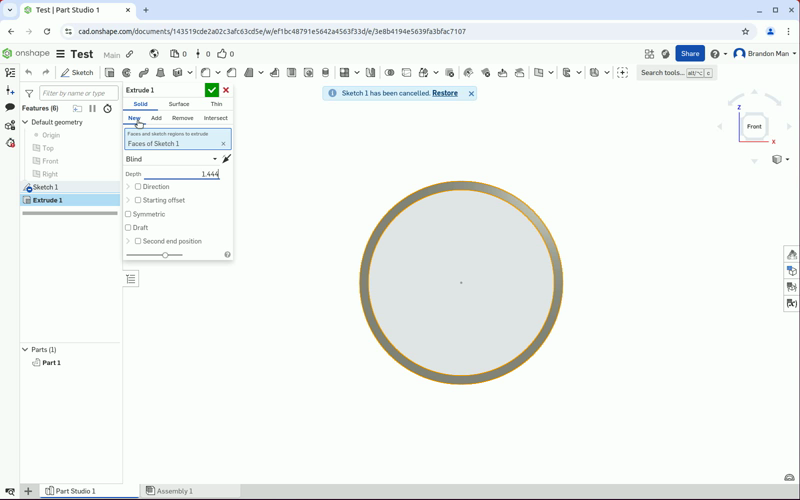
key(enter)
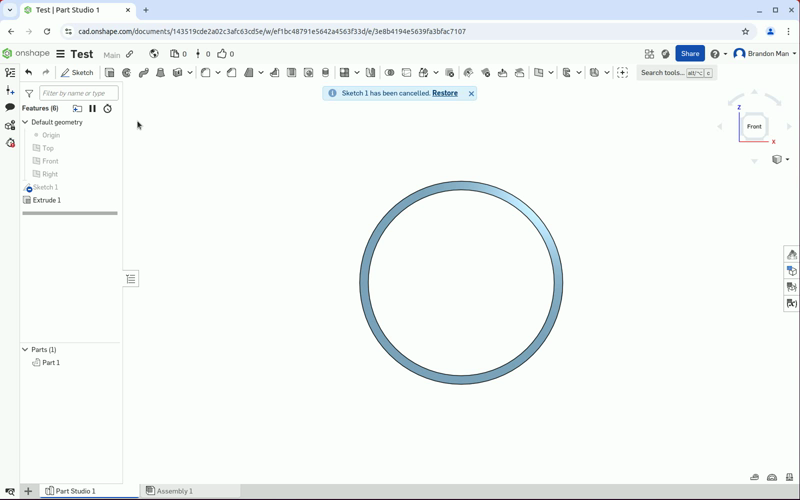
key(shift+h)
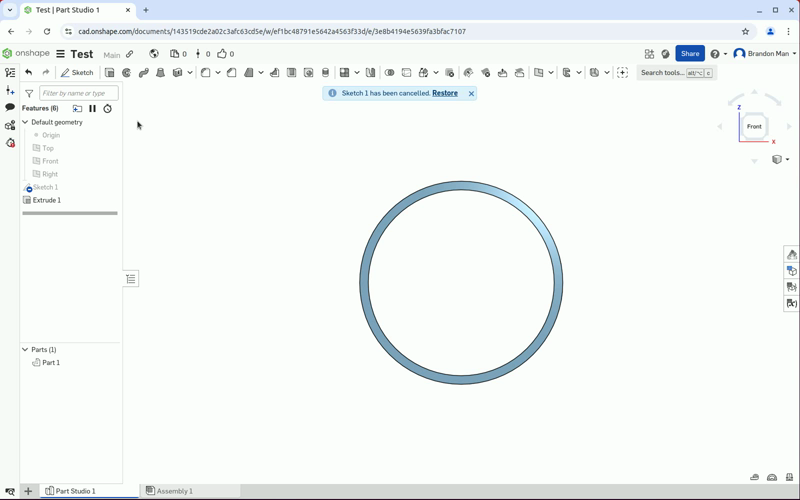
key(shift+h)
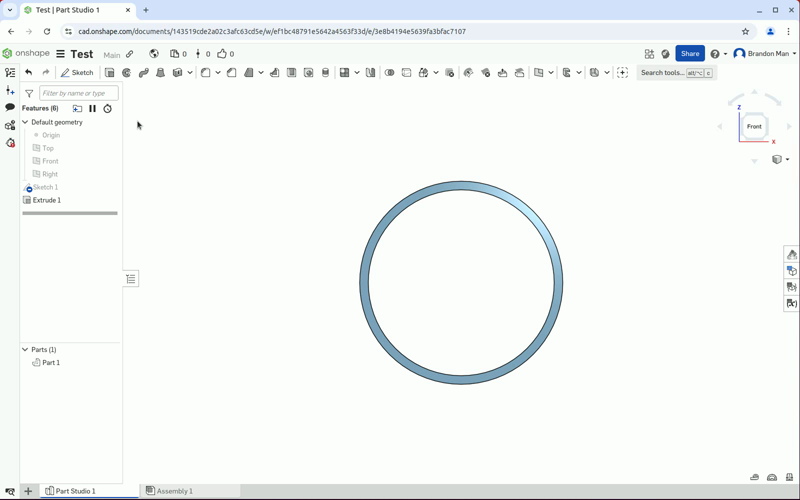
mouse_move(73, 189)
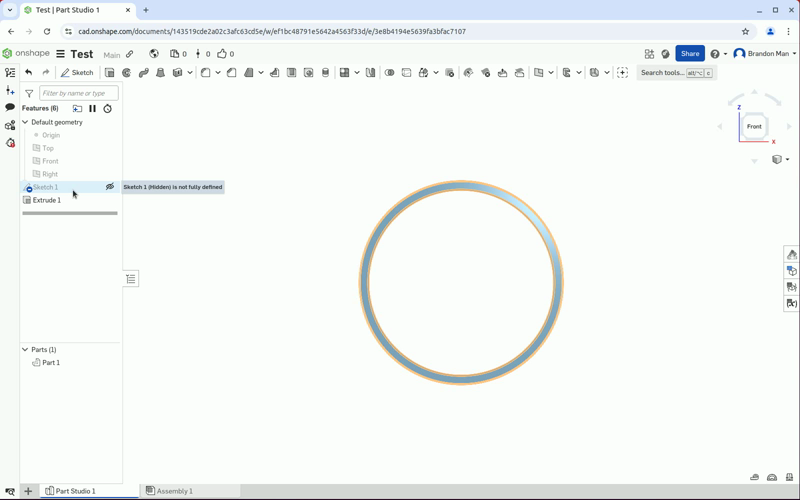
click(73, 189)
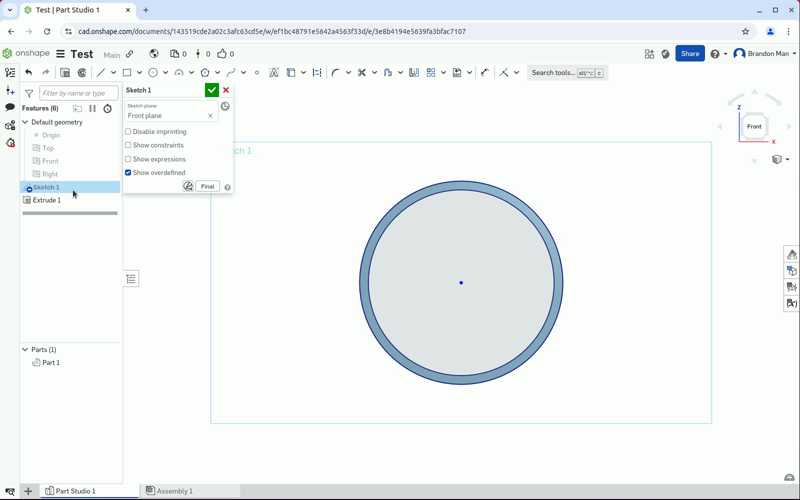
mouse_move(229, 92)
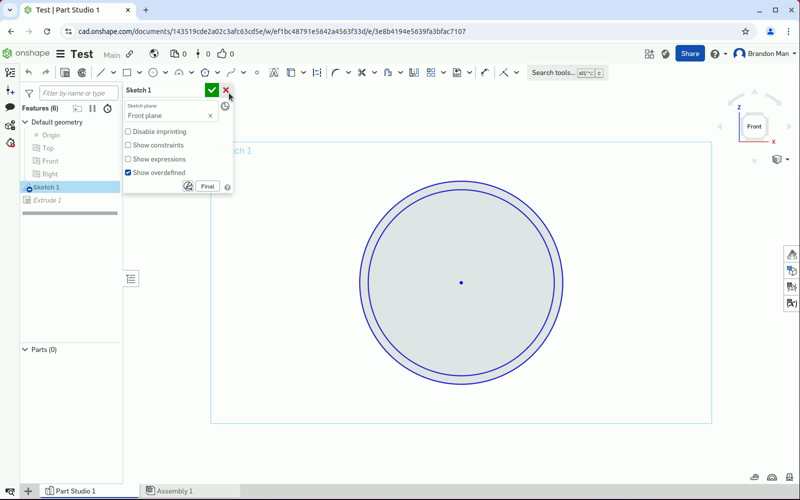
click(229, 92)
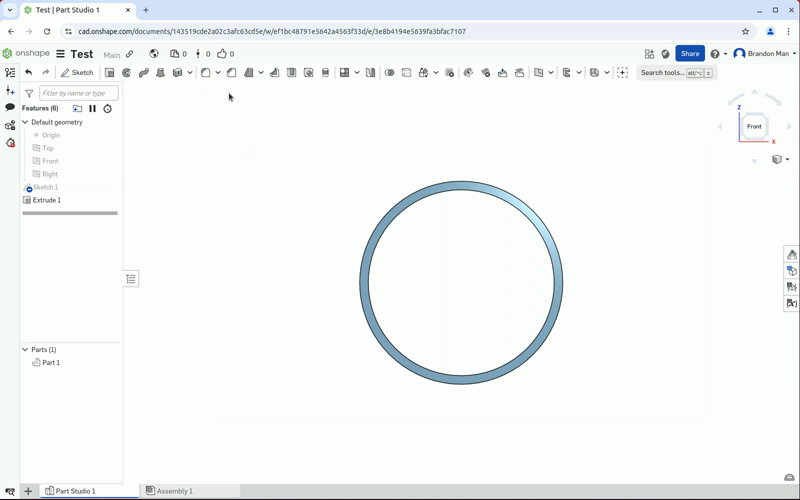
mouse_move(73, 352)
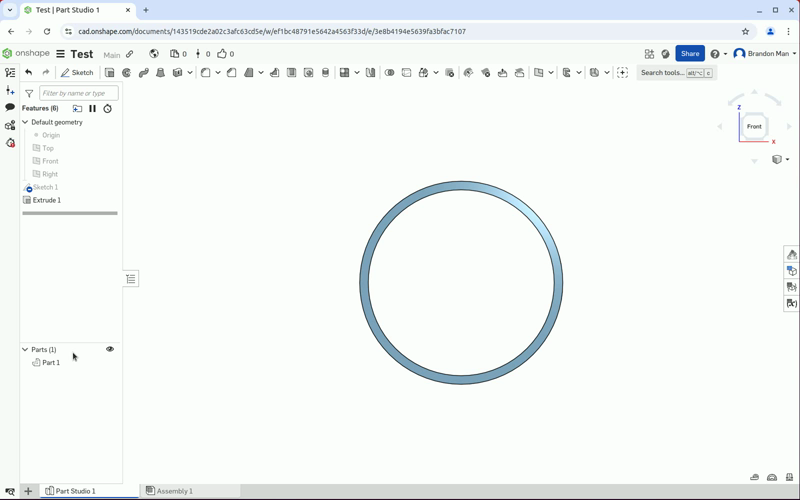
key(y)
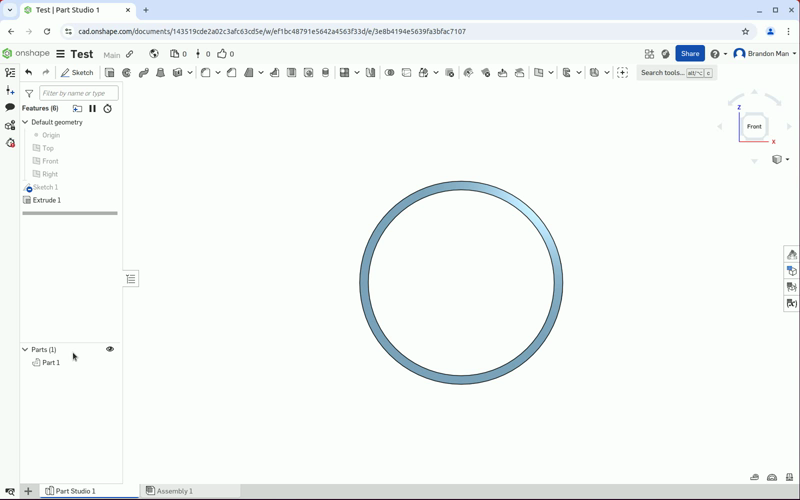
key(shift+p)
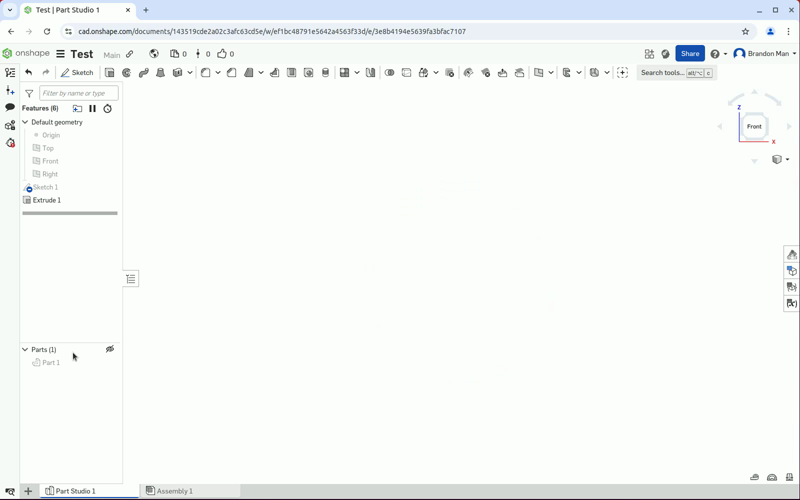
key(space)
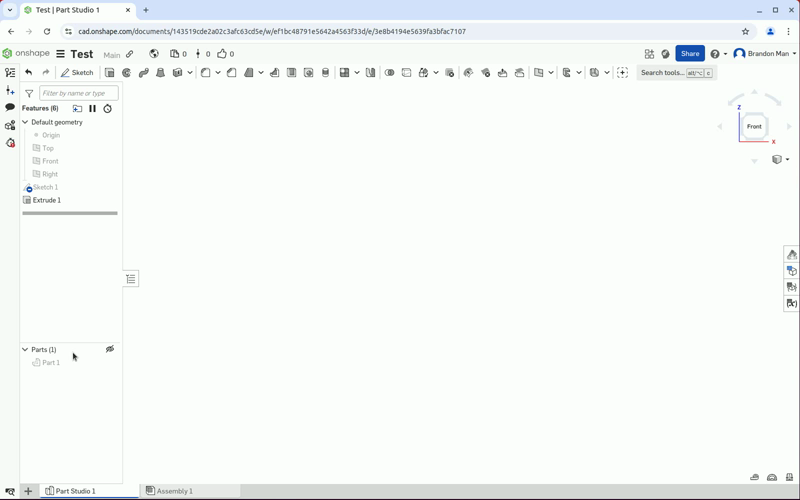
key_down(shift)
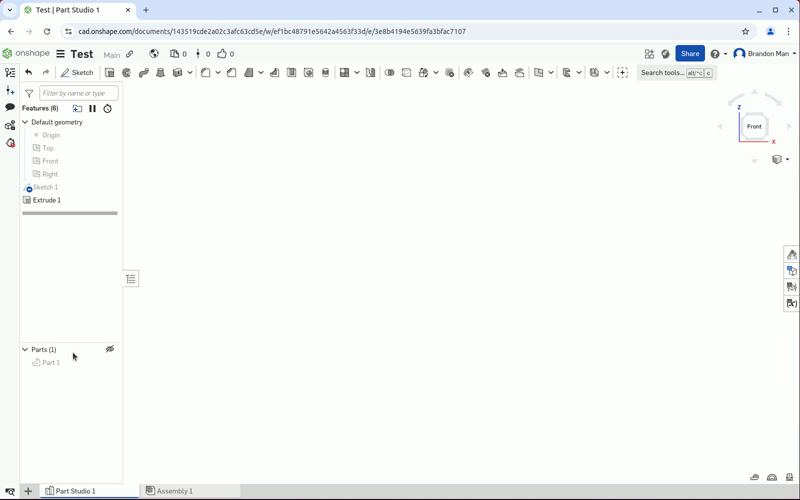
key(left)
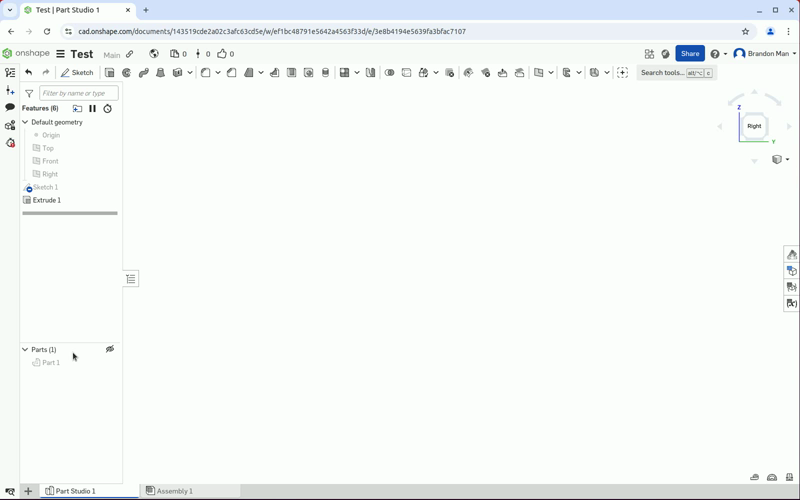
key_up(shift)
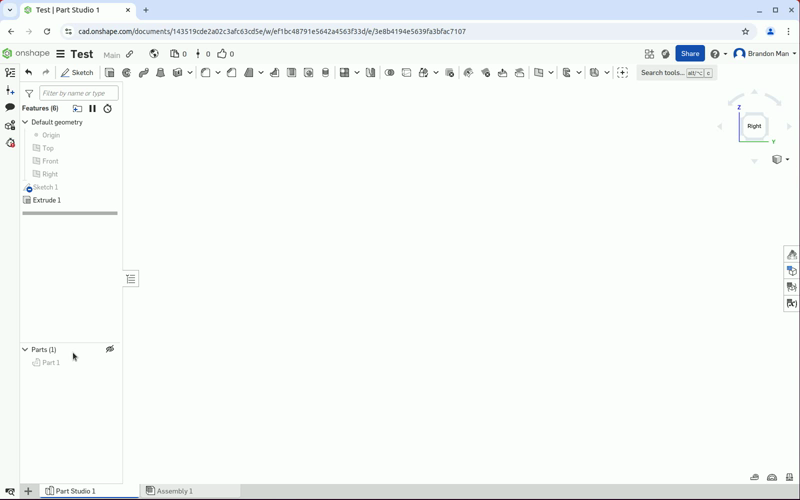
mouse_move(73, 352)
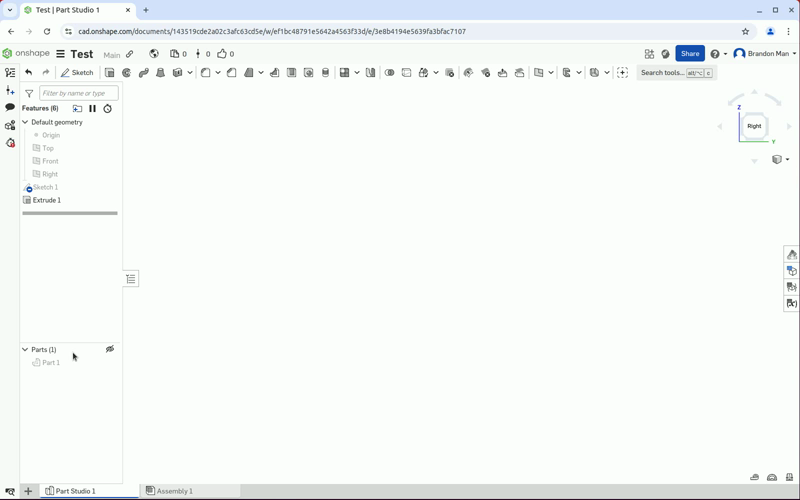
key(shift+y)
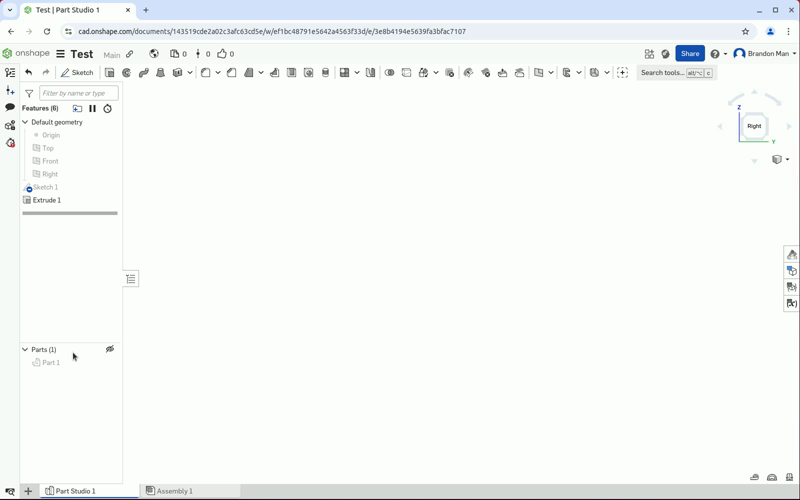
key(shift+s)
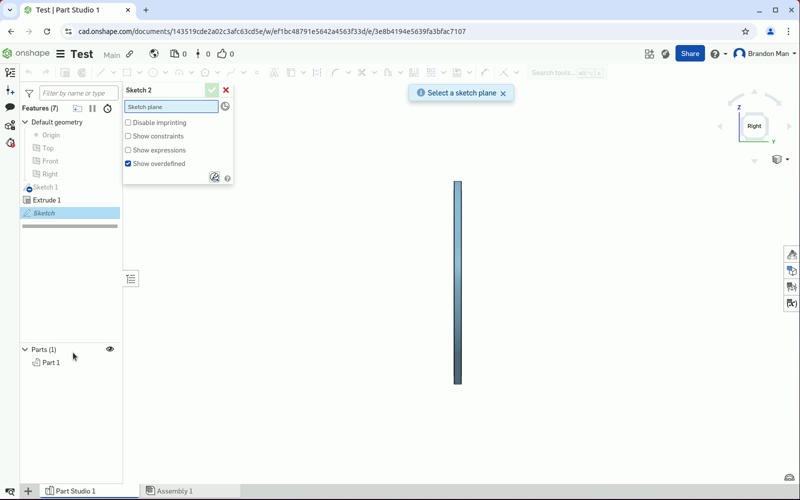
mouse_move(73, 176)
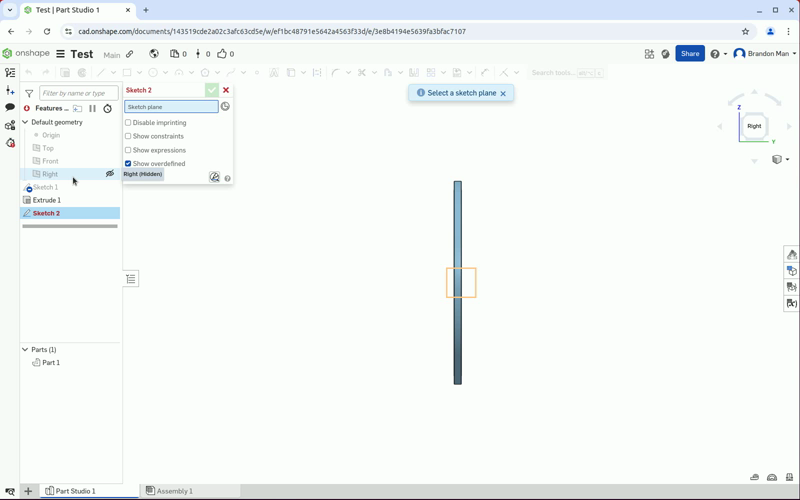
click(73, 176)
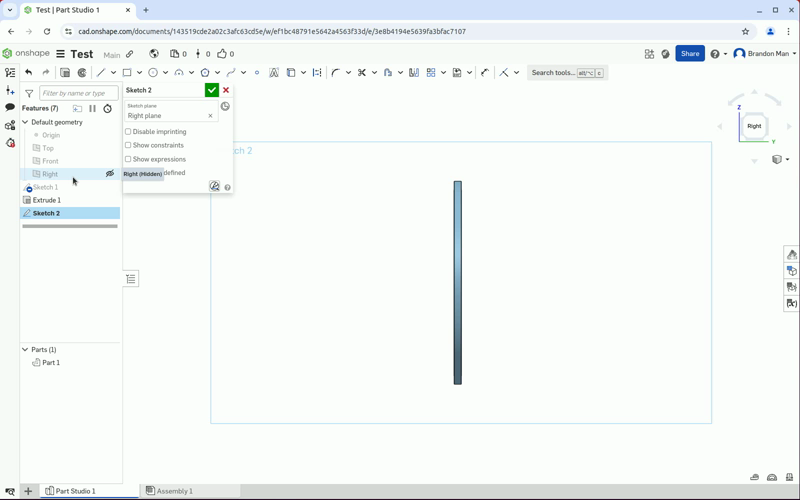
mouse_move(73, 352)
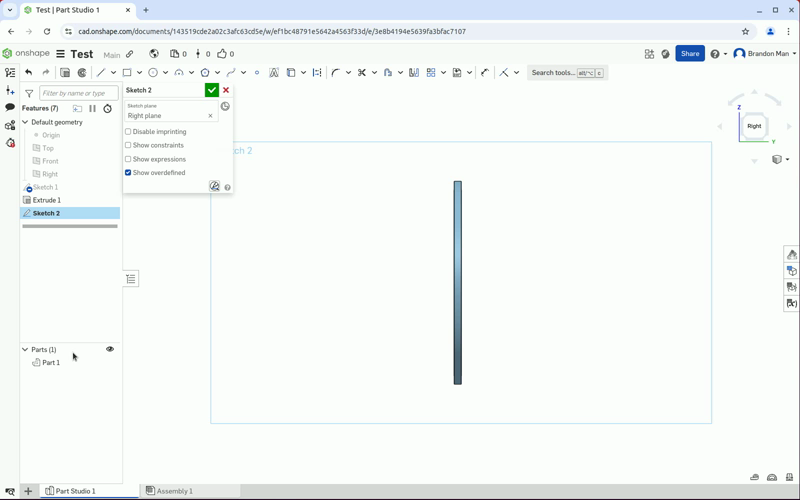
key(y)
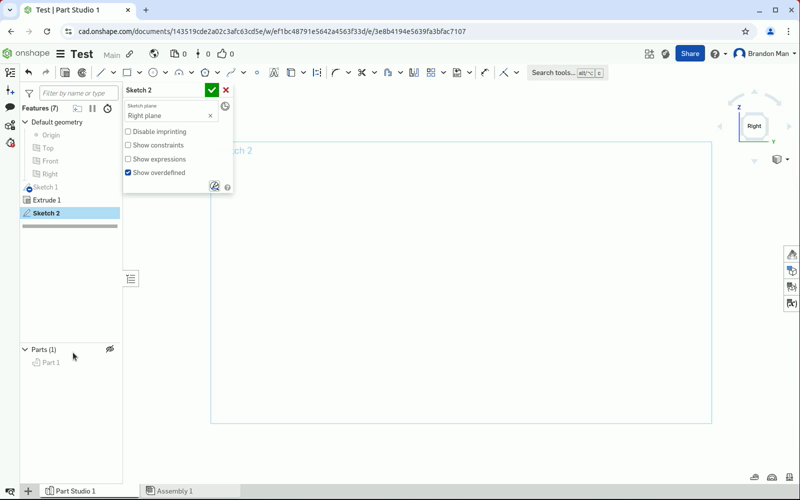
key(c)
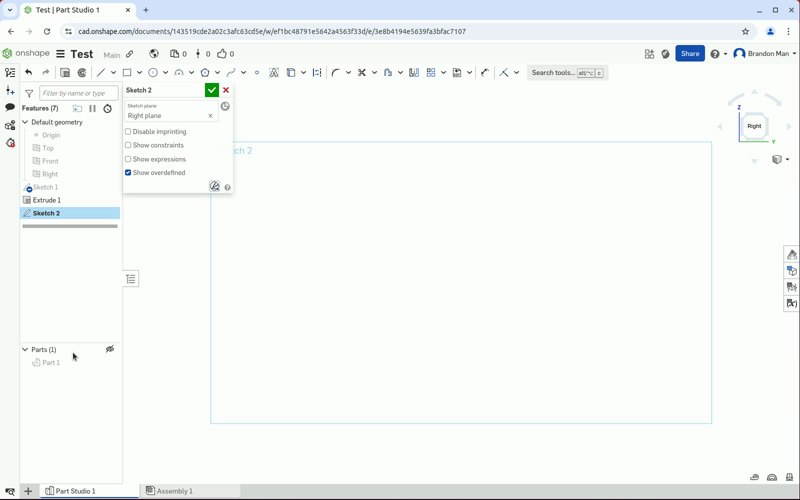
key_down(shift)
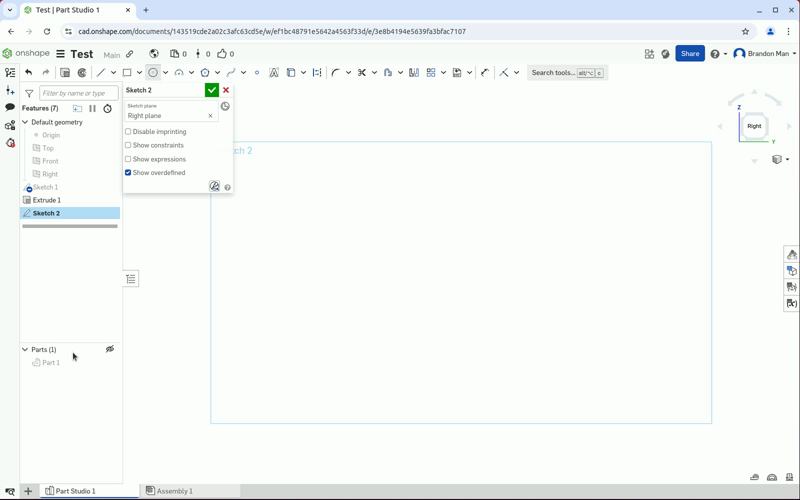
mouse_move(457, 282)
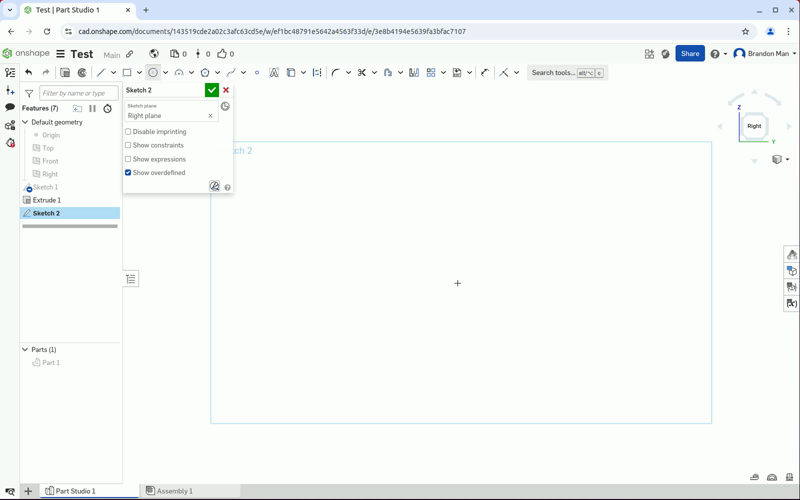
click(457, 282)
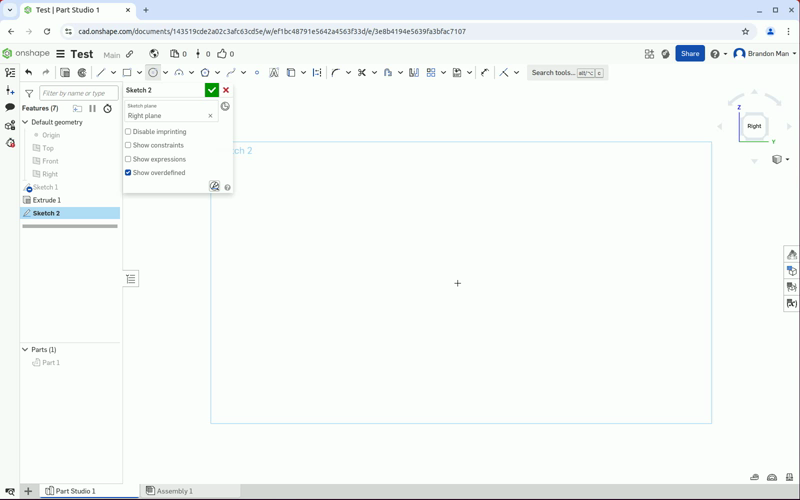
key_up(shift)
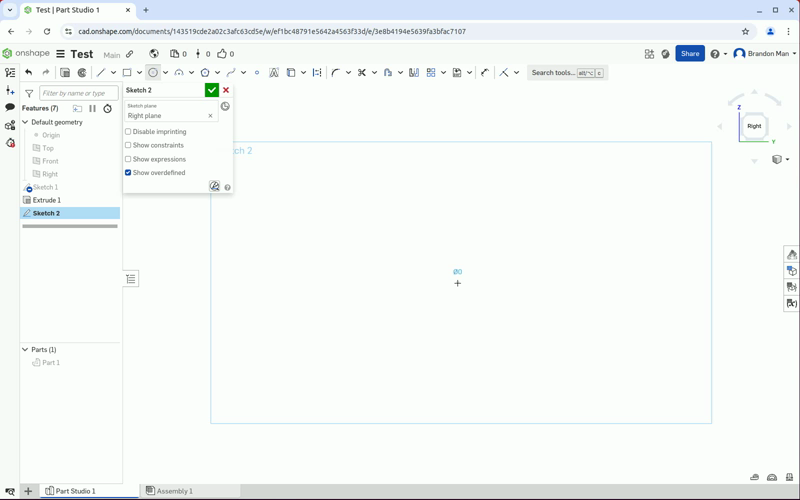
mouse_move(462, 282)
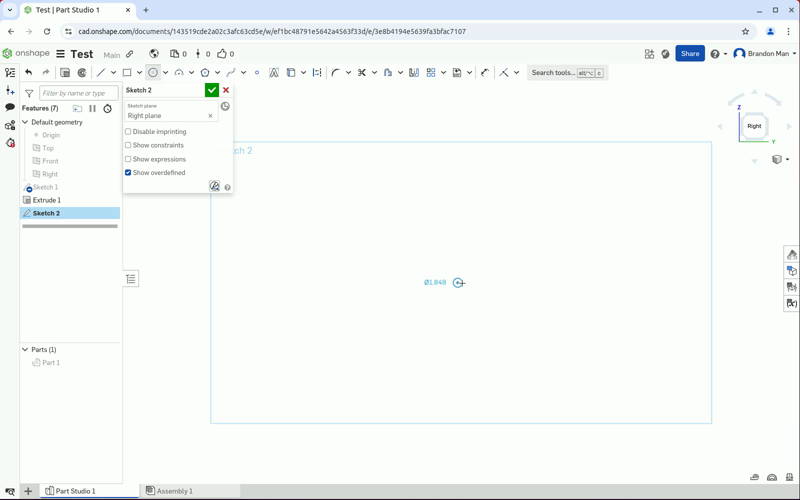
click(462, 282)
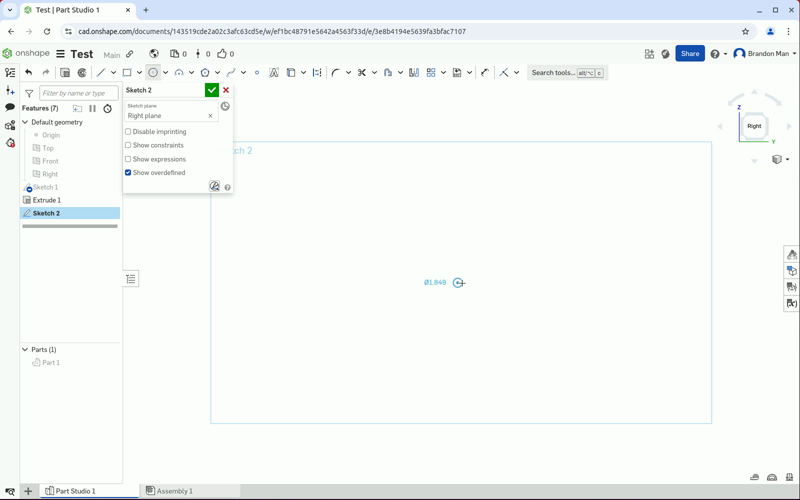
key(esc)
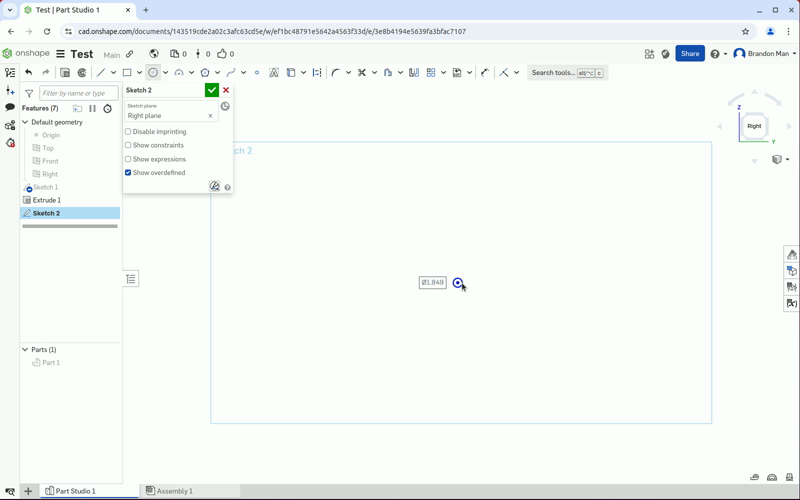
mouse_move(454, 282)
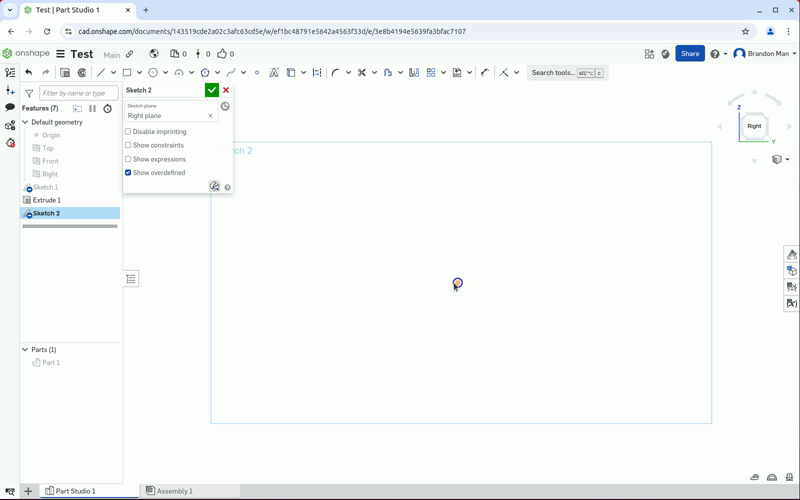
scroll(6)
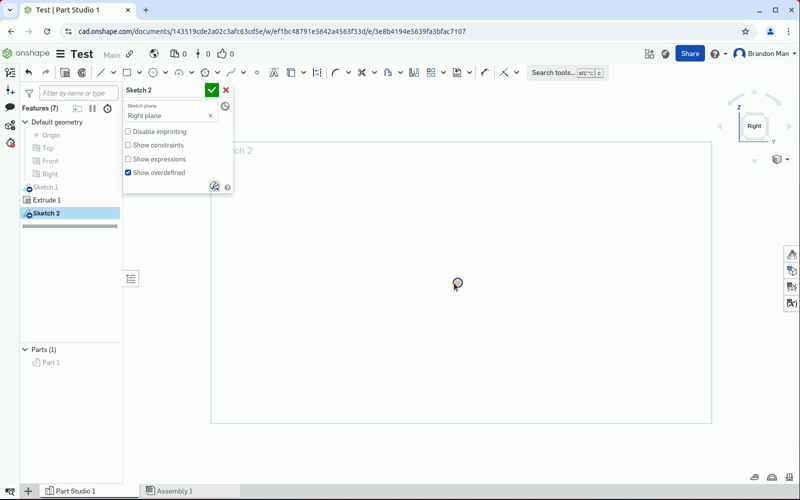
scroll(6)
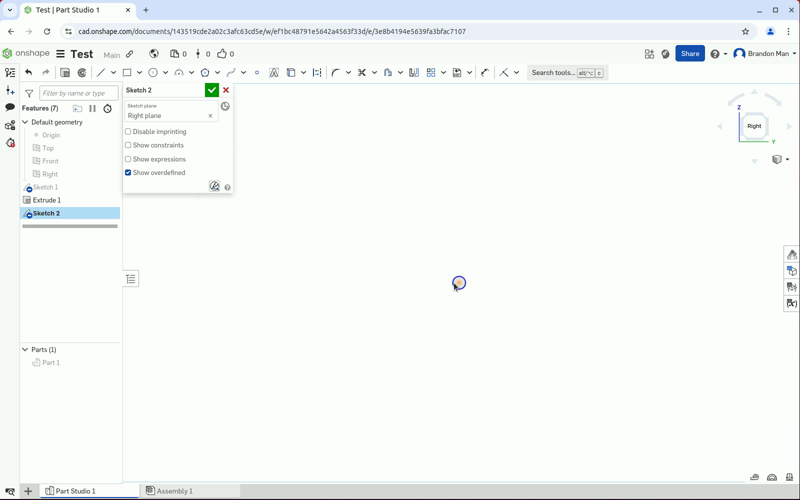
scroll(6)
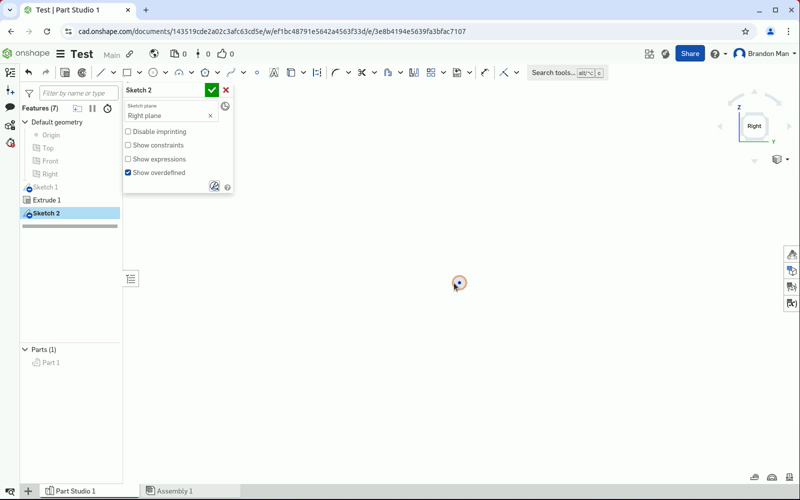
scroll(6)
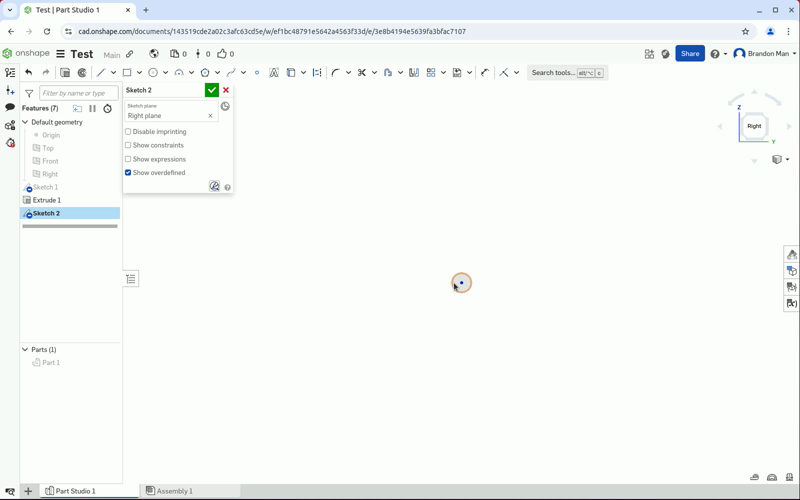
scroll(6)
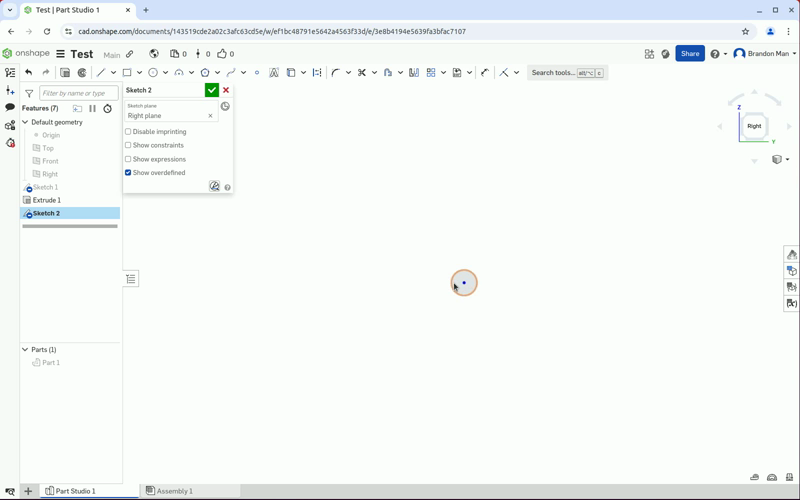
scroll(6)
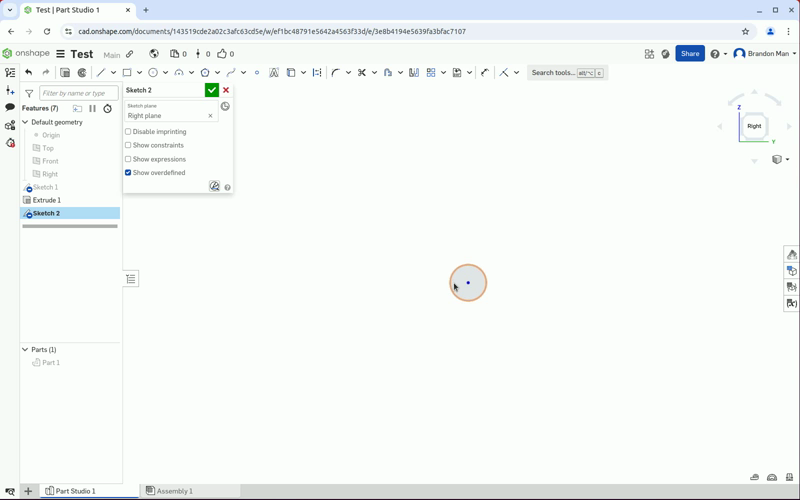
scroll(6)
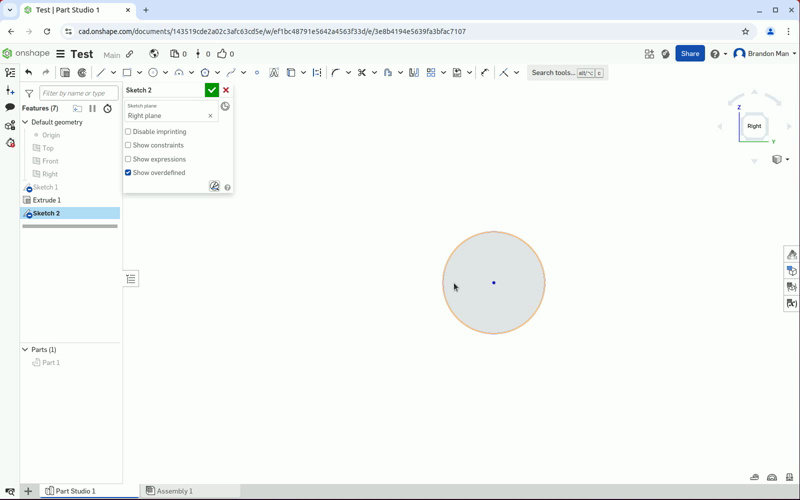
click(454, 282)
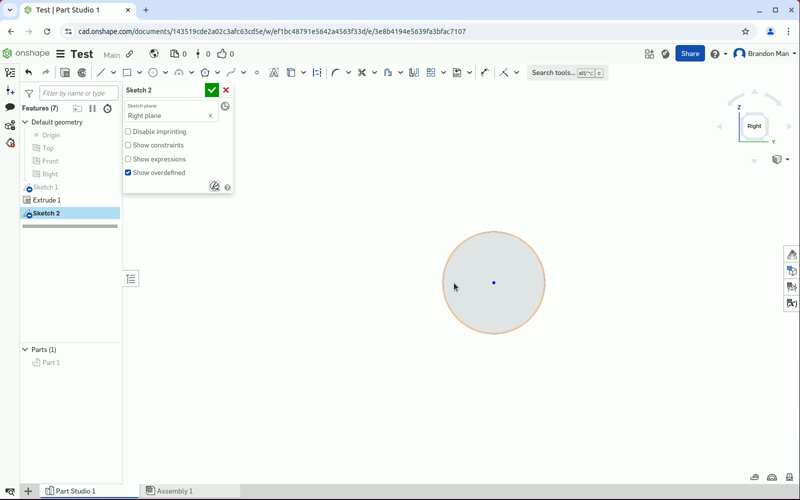
scroll(-6)
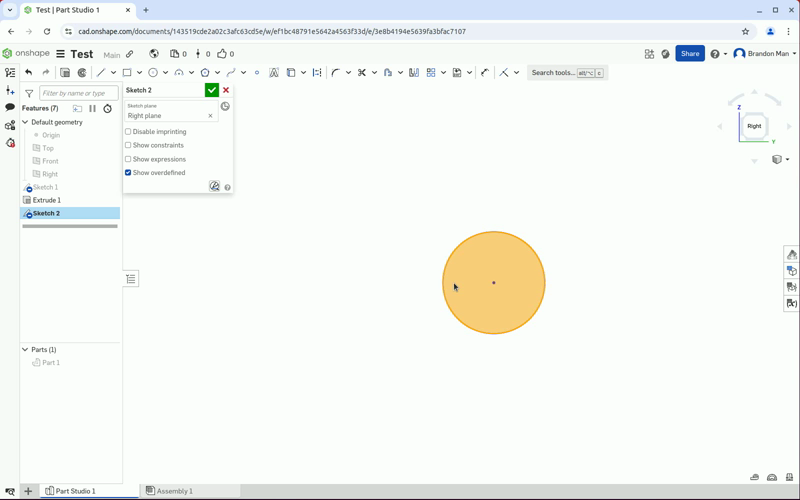
scroll(-6)
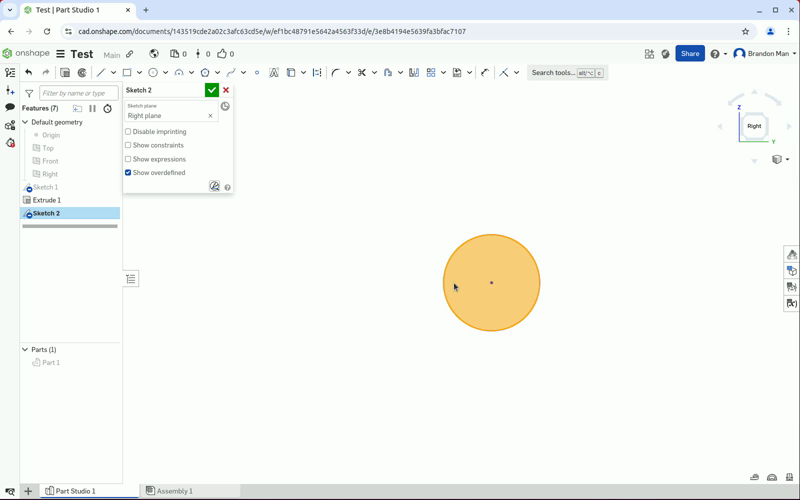
scroll(-6)
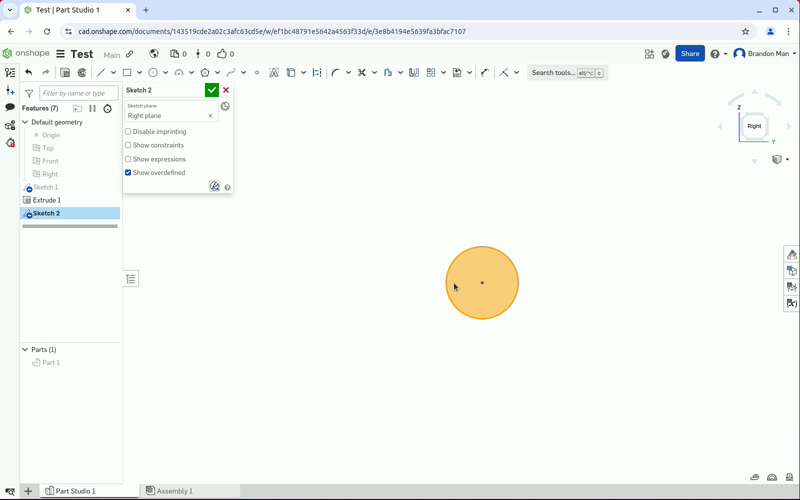
scroll(-6)
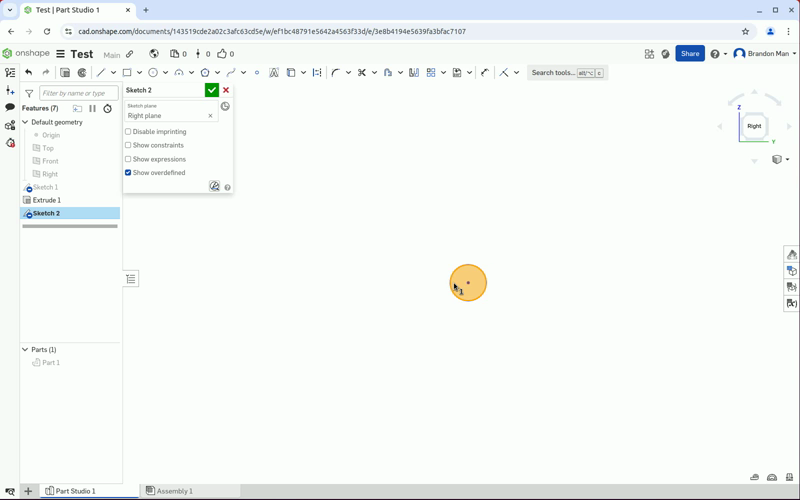
scroll(-6)
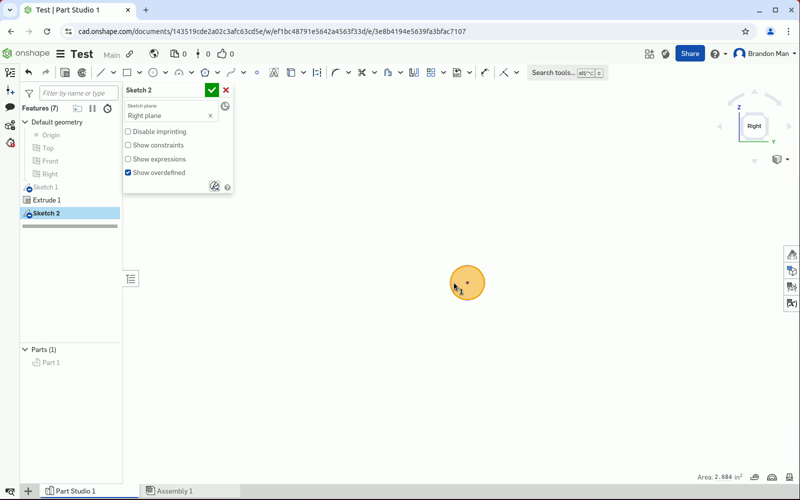
scroll(-6)
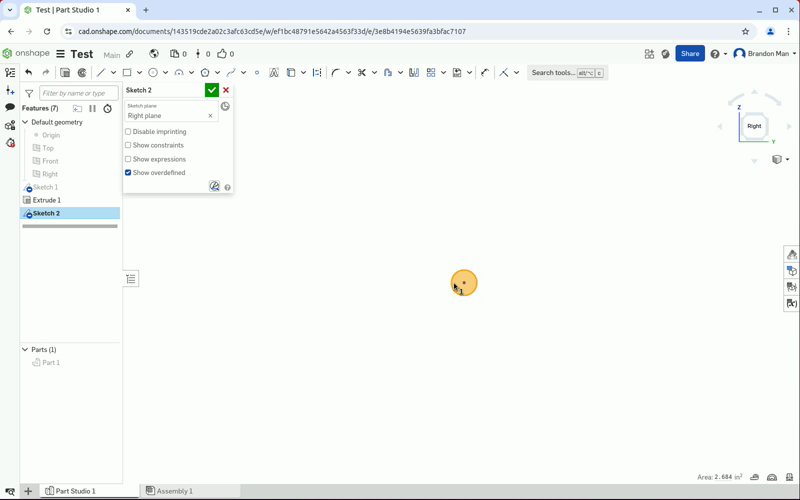
scroll(-6)
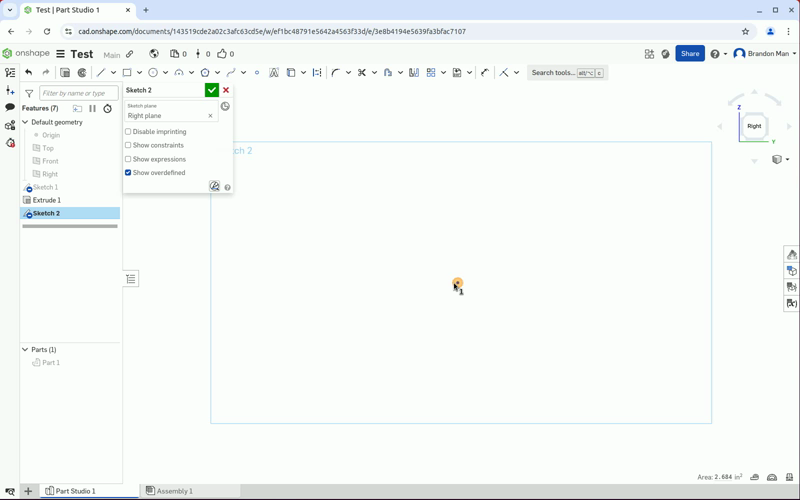
mouse_move(73, 352)
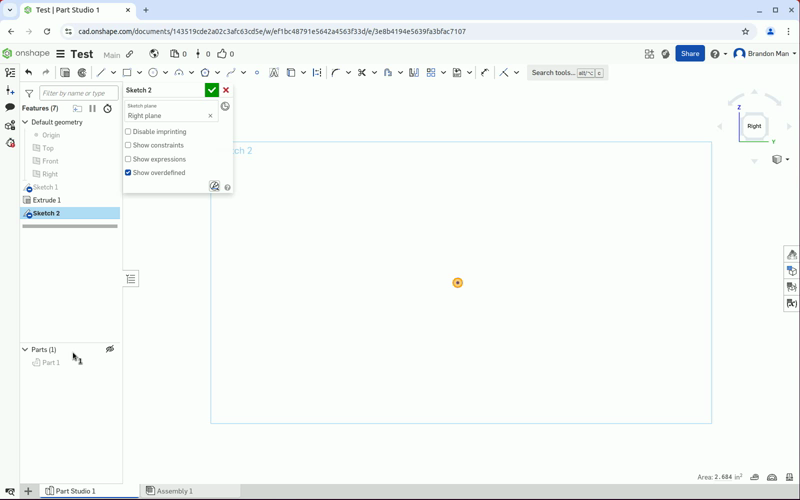
key(shift+y)
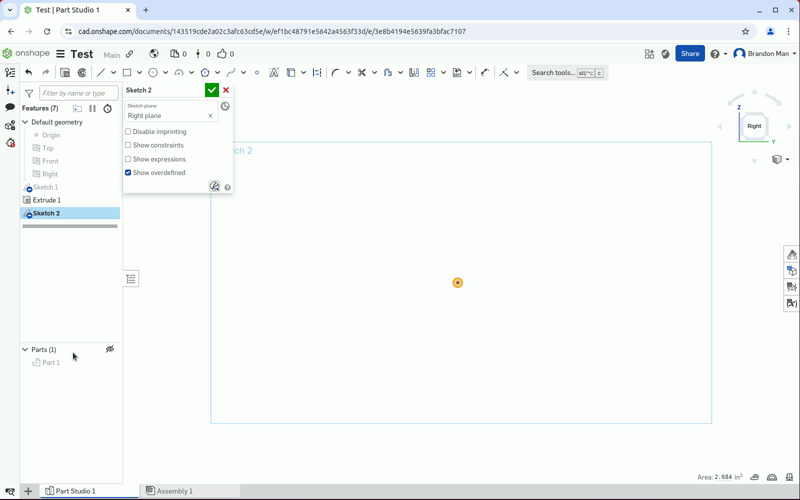
key(shift+e)
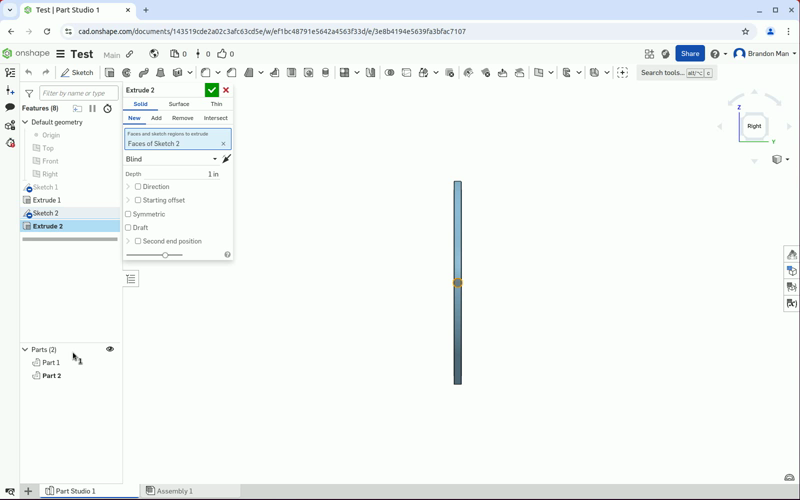
mouse_move(143, 106)
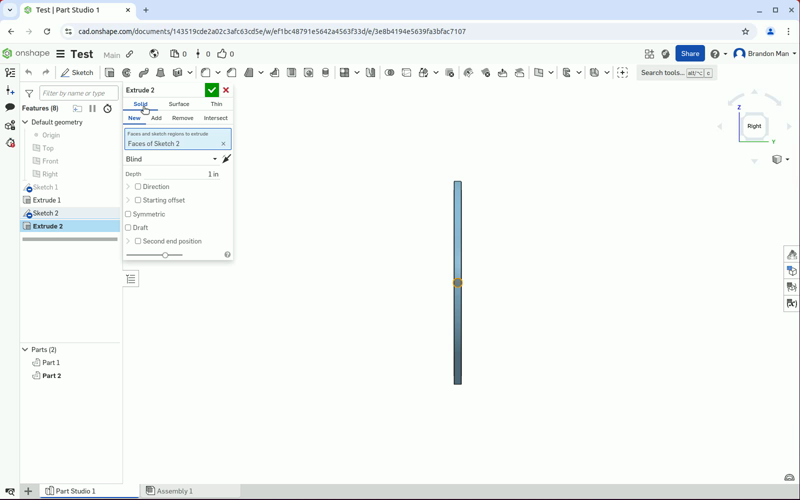
click(143, 106)
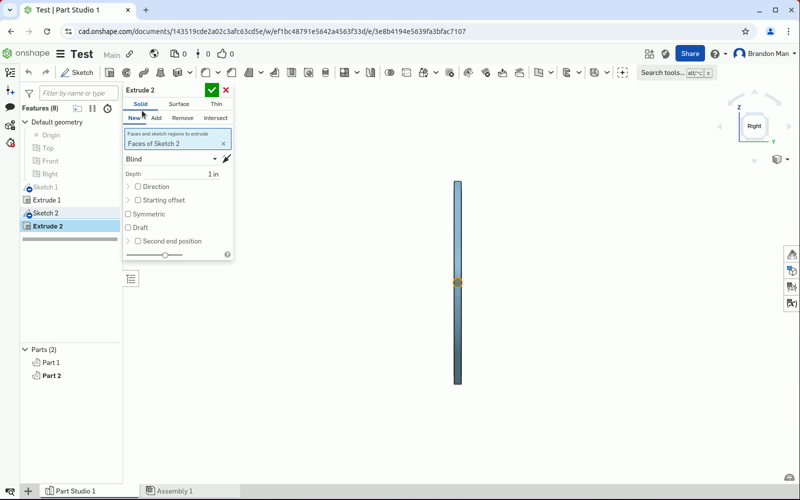
mouse_move(137, 120)
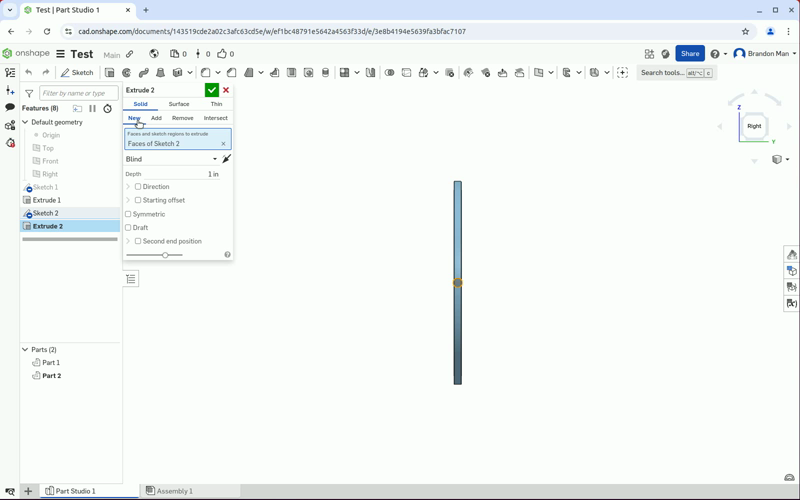
click(137, 120)
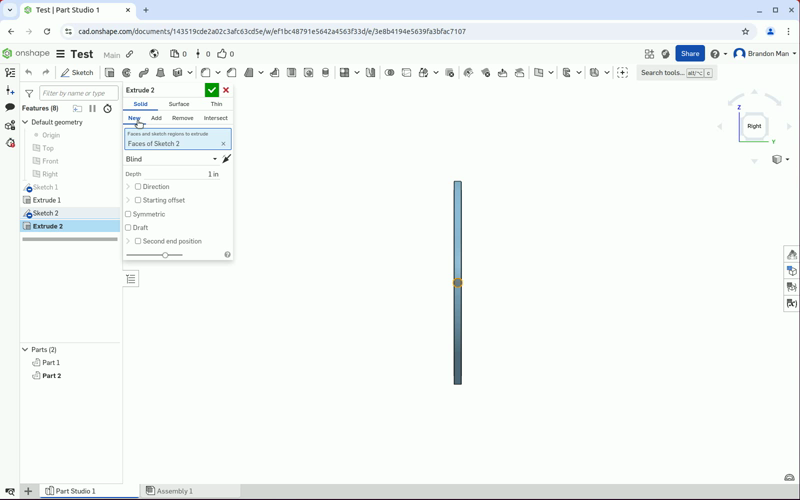
key(tab, 4)
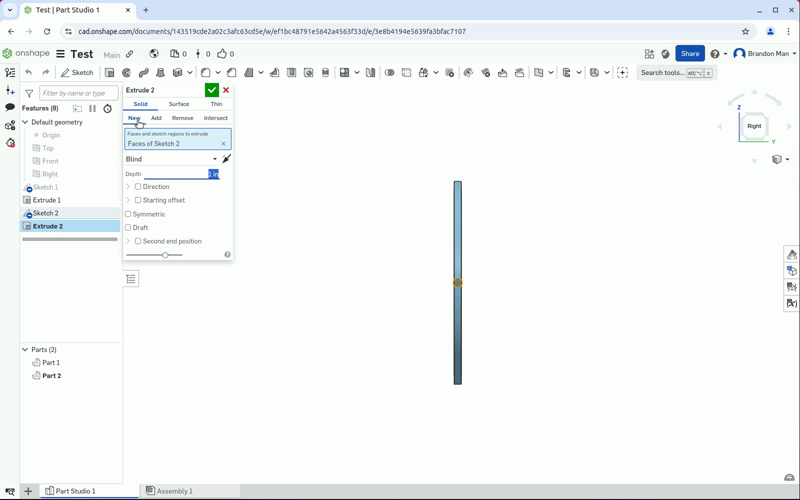
text(46.216)
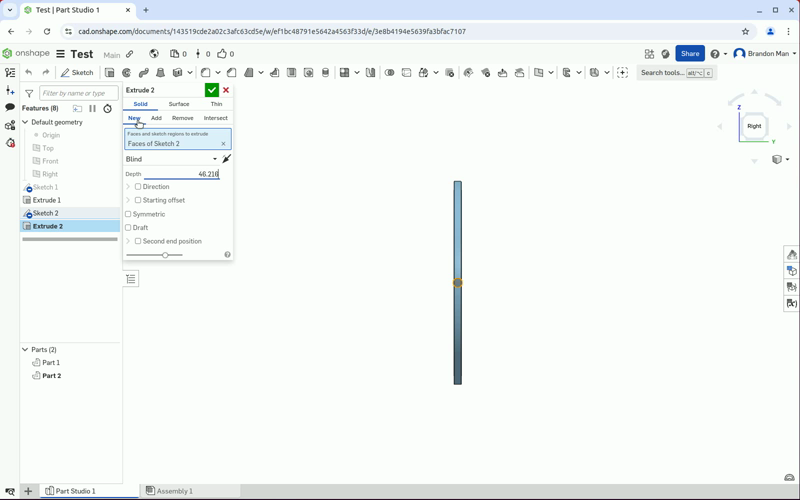
key(tab, 3)
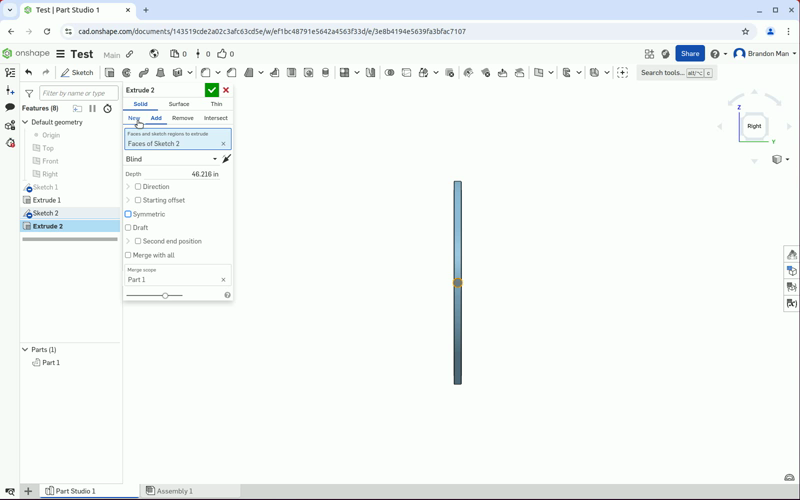
key(space)
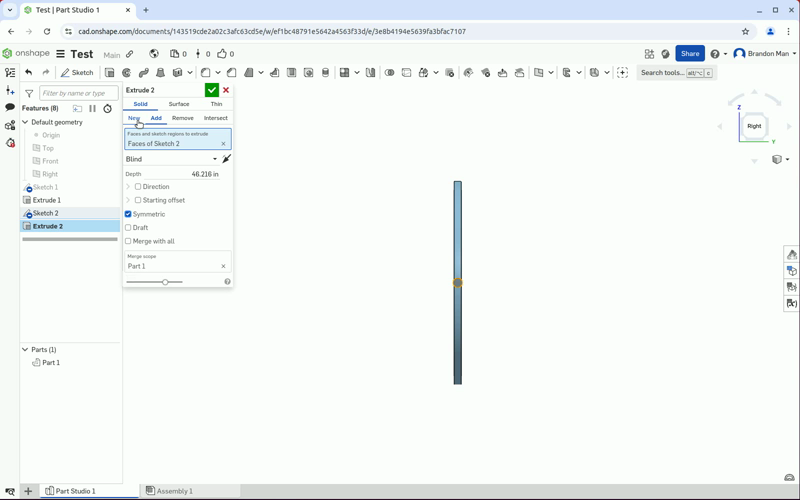
key(enter)
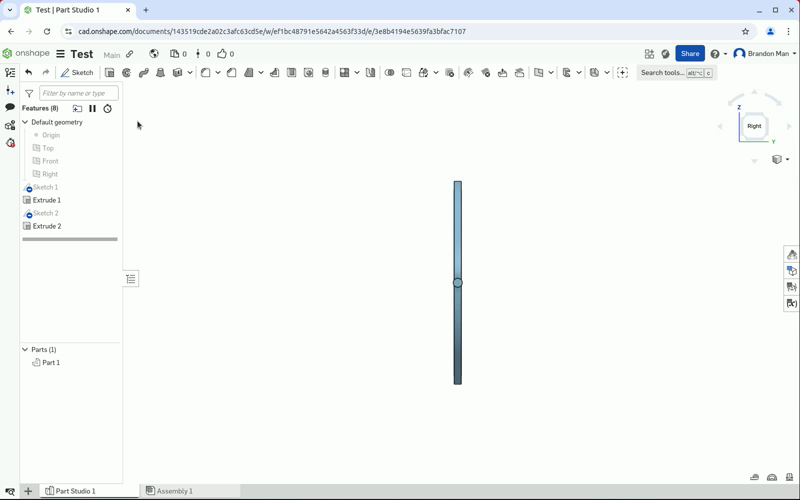
key(shift+h)
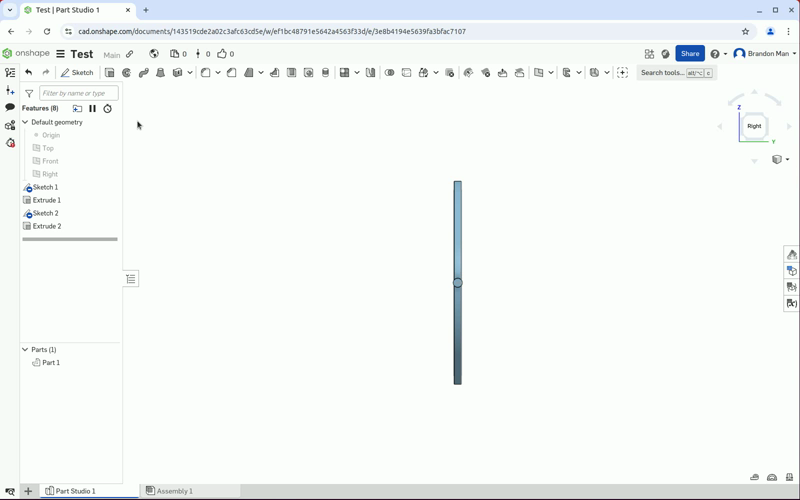
key(shift+h)
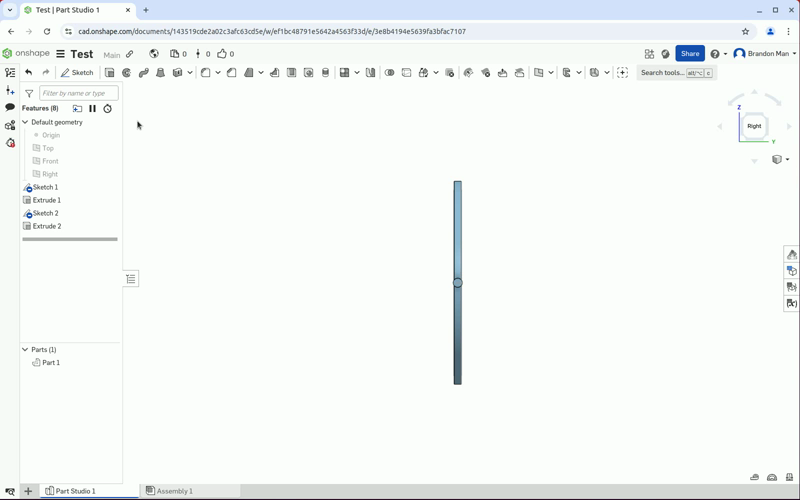
key(shift+7)
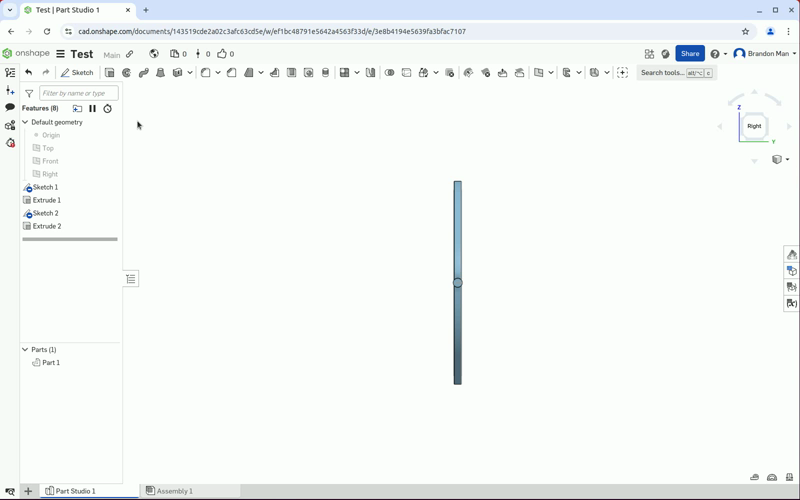
key(right, 2)
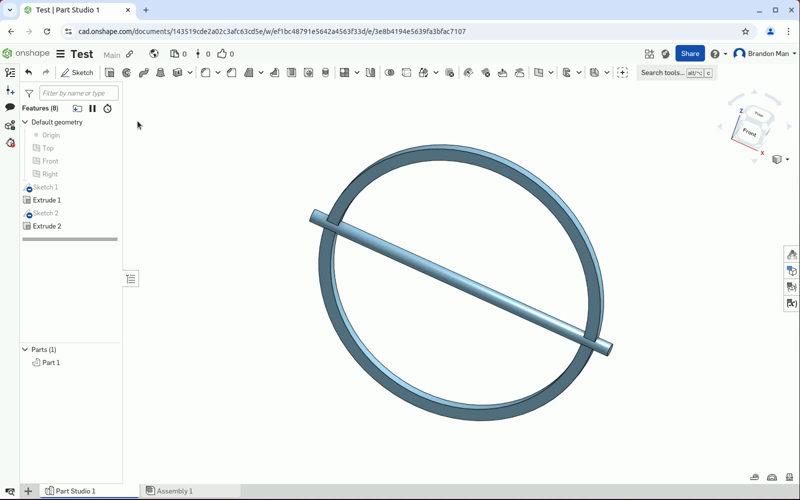
key(down, 2)
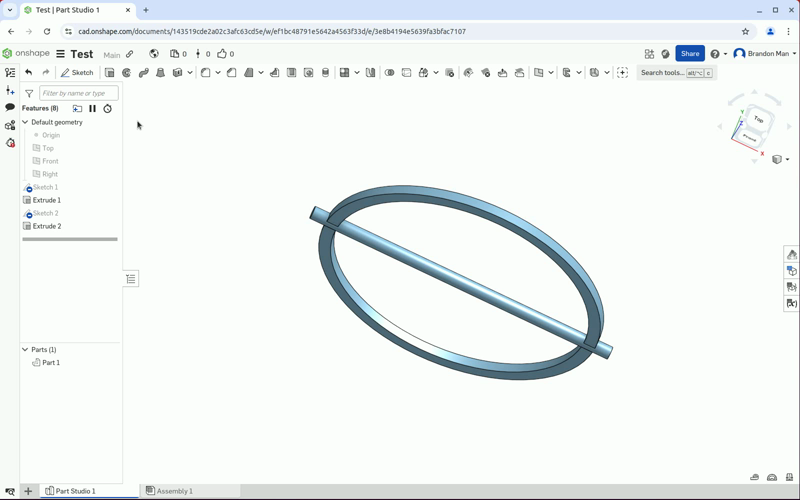
key(up, 2)
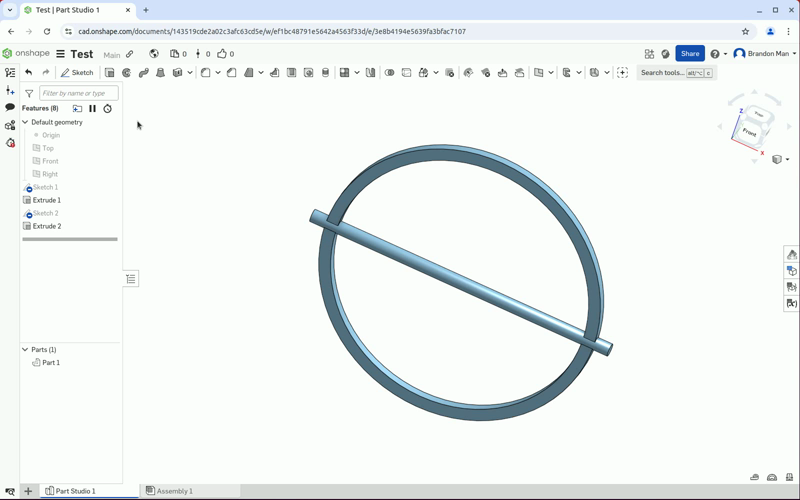
key(left, 2)
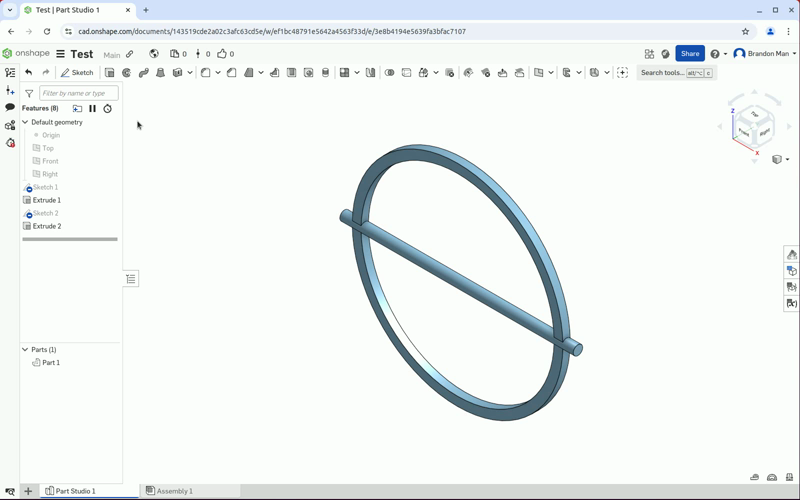
mouse_move(73, 189)
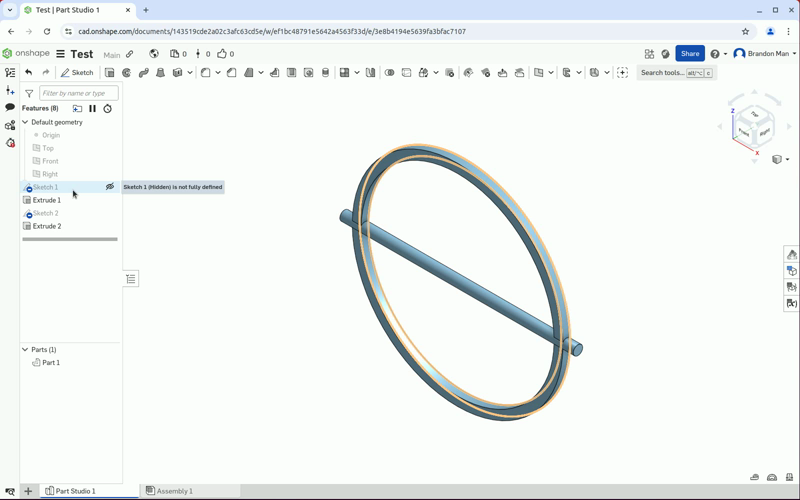
click(73, 189)